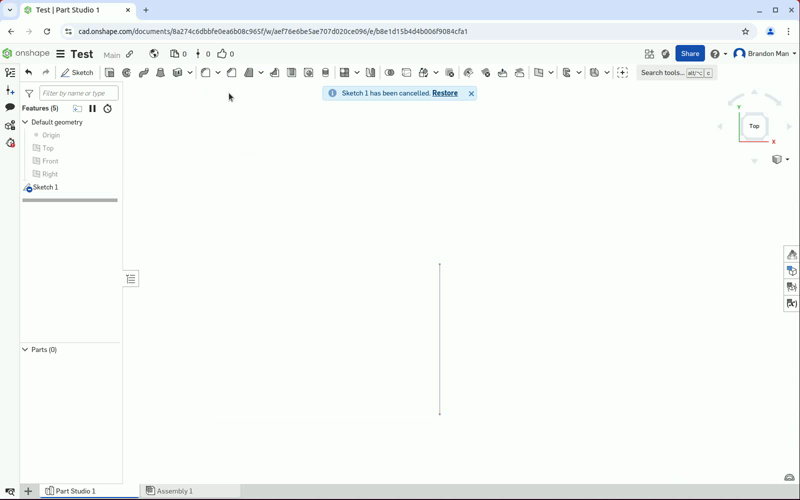
key(shift+h)
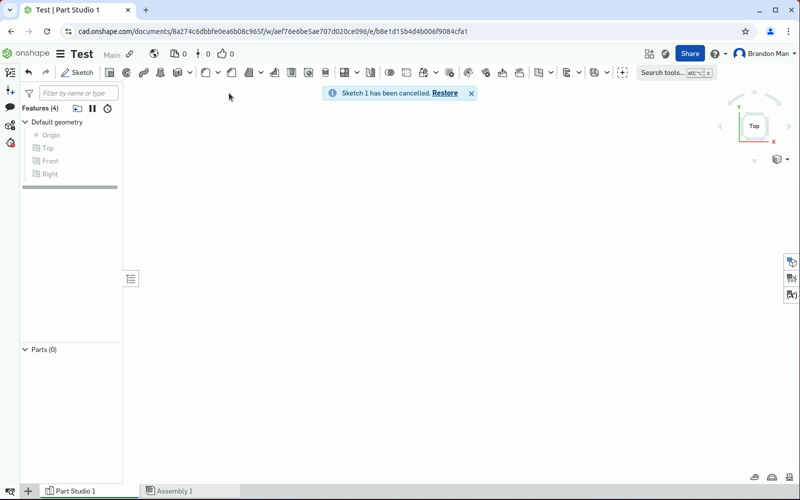
mouse_move(73, 352)
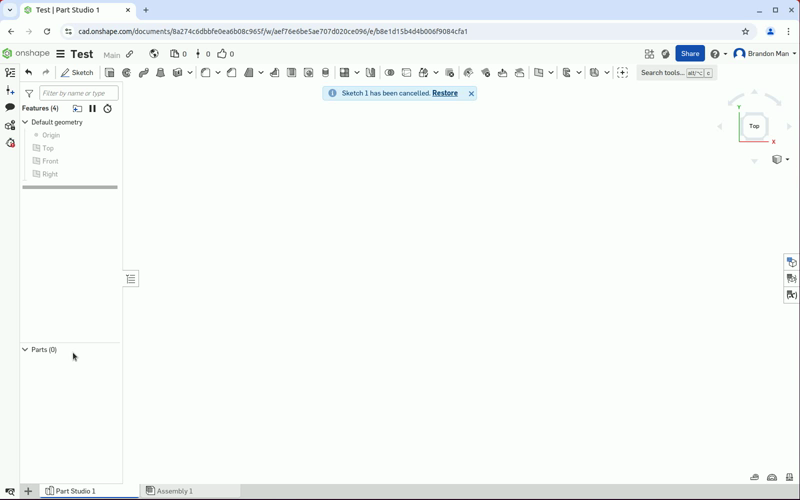
key(y)
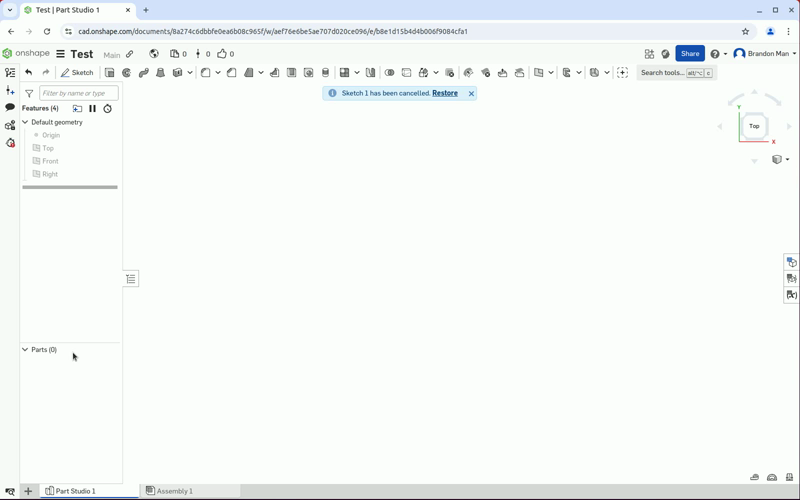
key(shift+p)
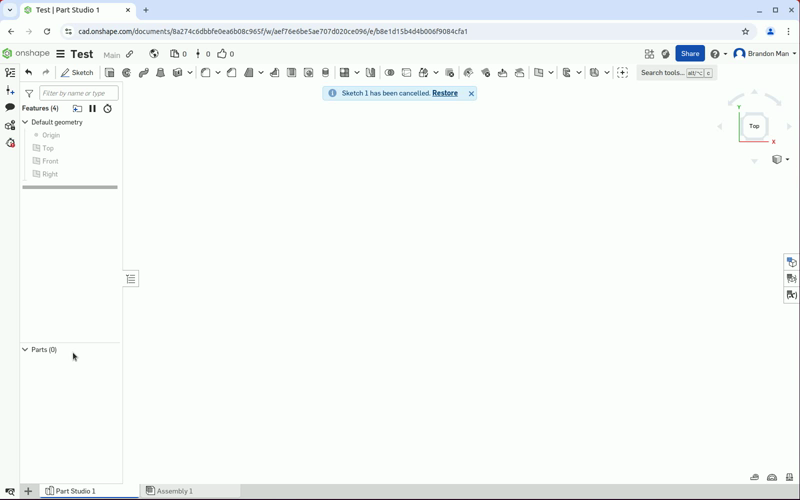
key(space)
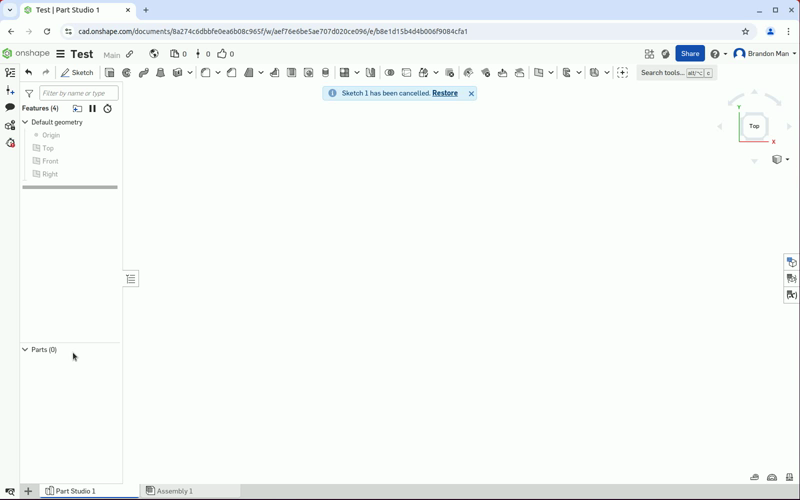
key_down(shift)
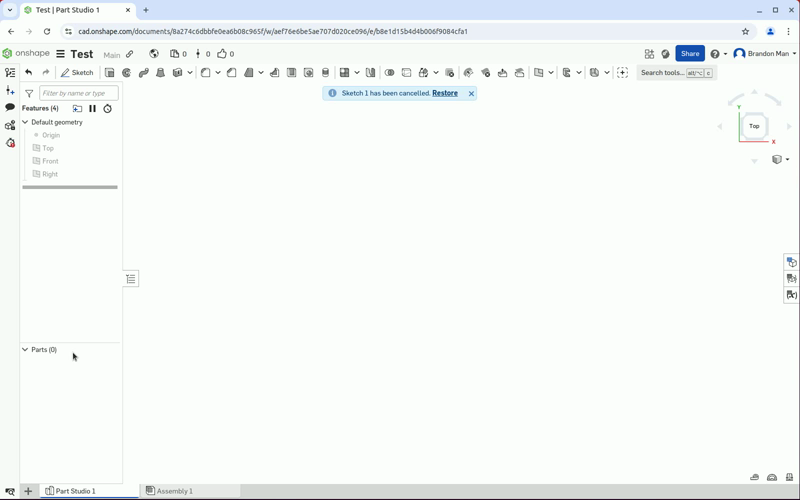
key(up)
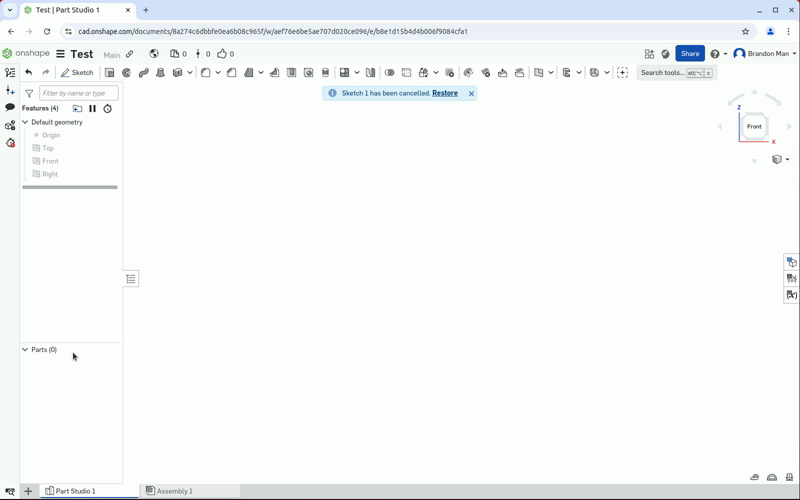
key_up(shift)
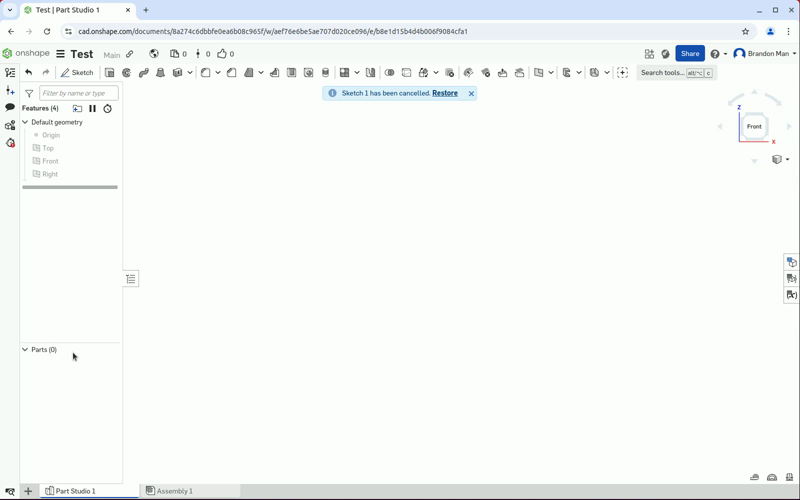
mouse_move(73, 352)
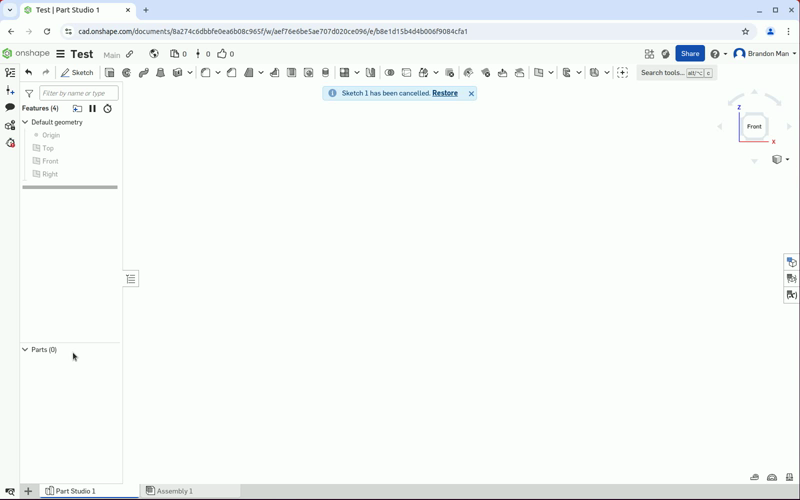
key(shift+y)
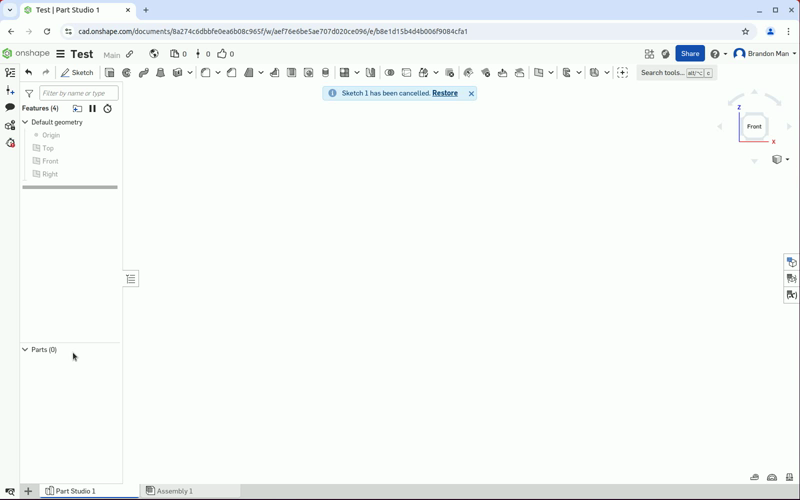
key(shift+s)
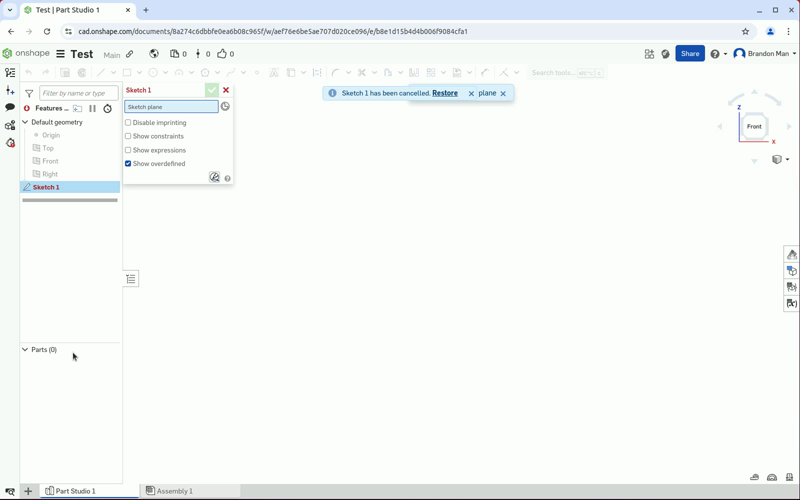
mouse_move(73, 163)
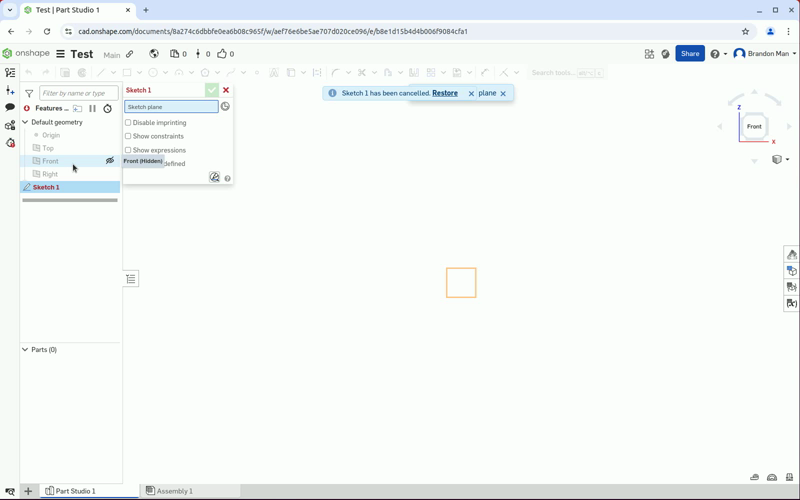
click(73, 163)
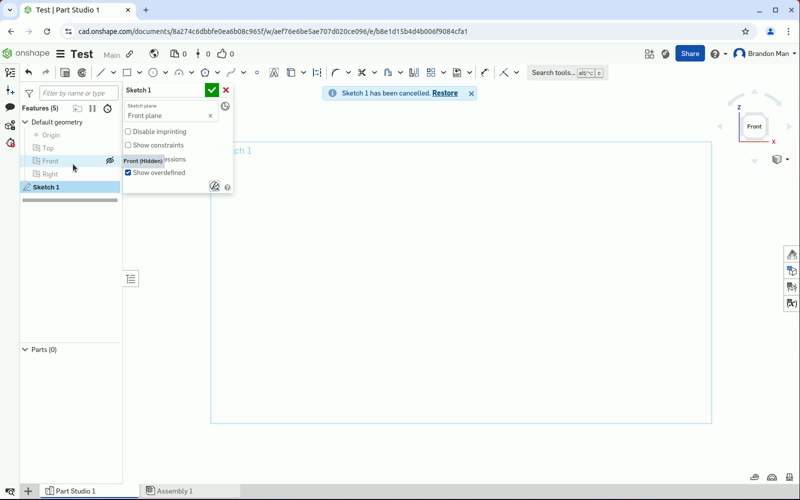
mouse_move(73, 352)
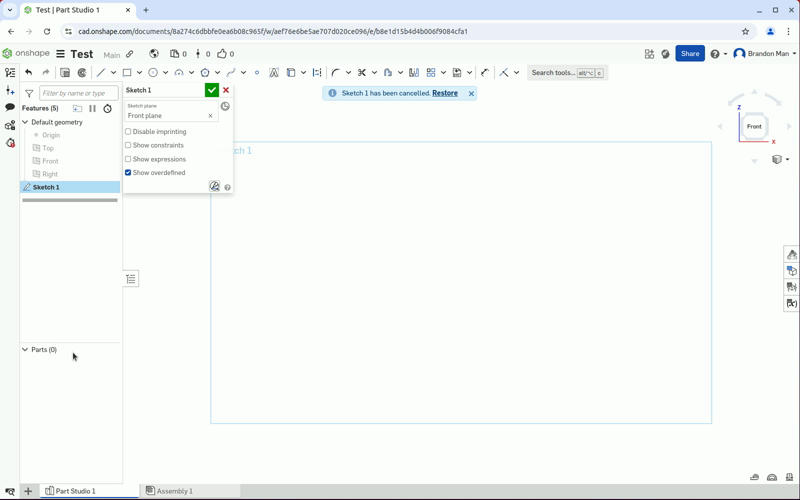
key(y)
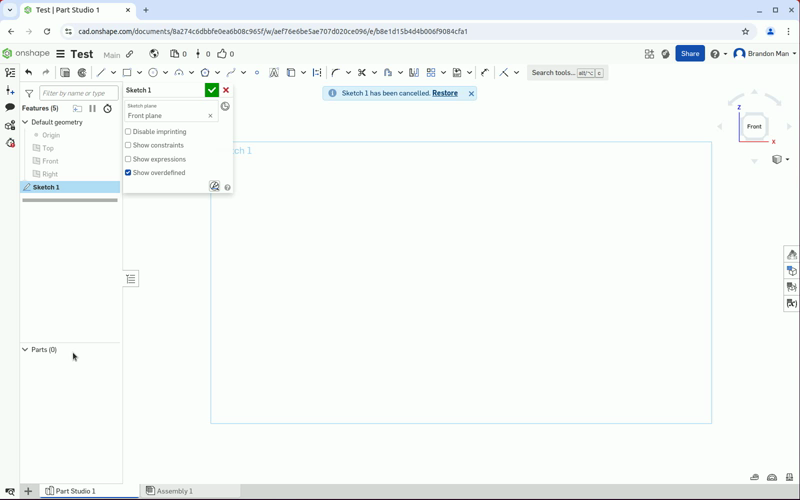
key(c)
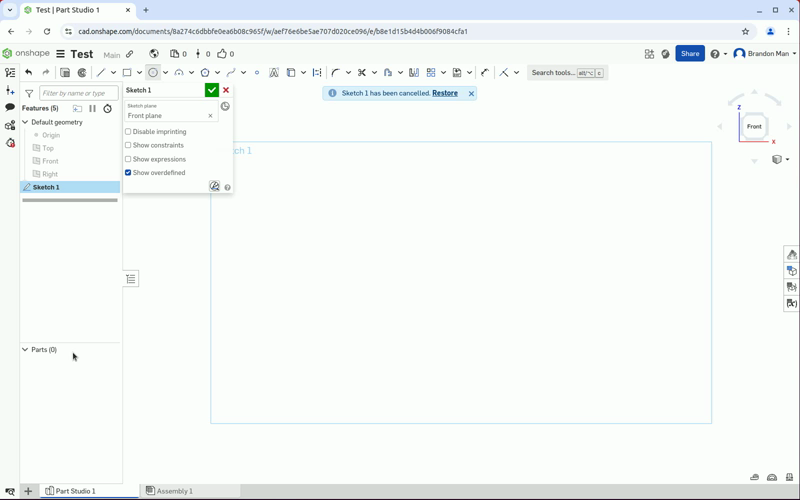
key_down(shift)
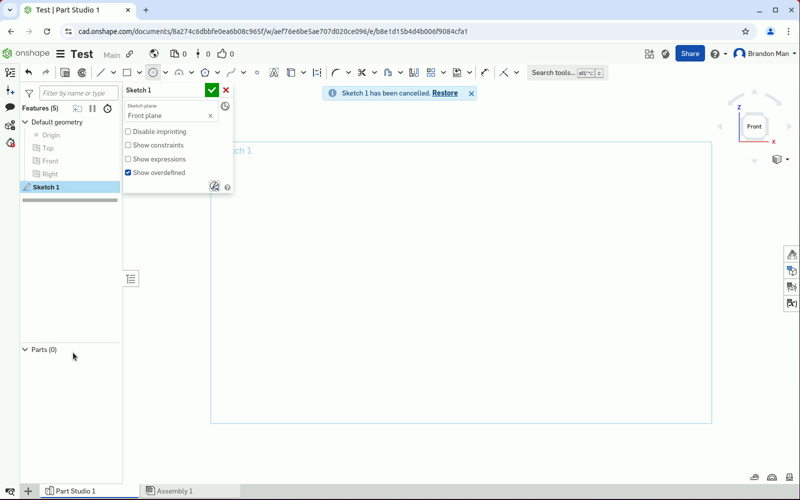
mouse_move(461, 282)
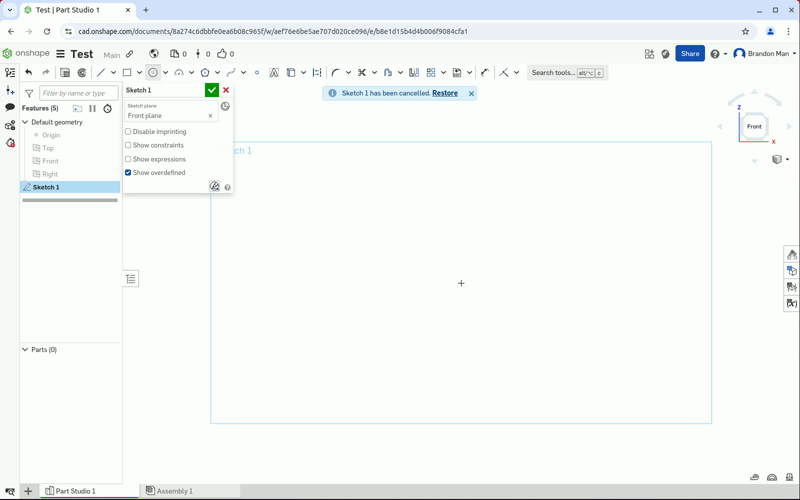
click(461, 282)
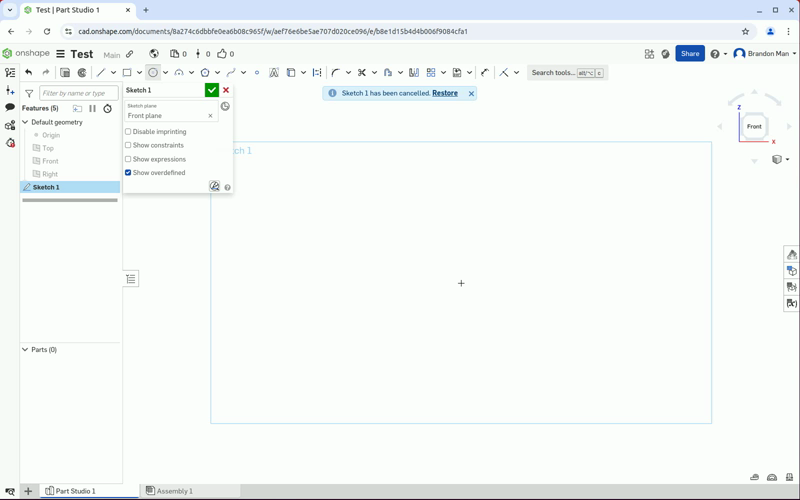
key_up(shift)
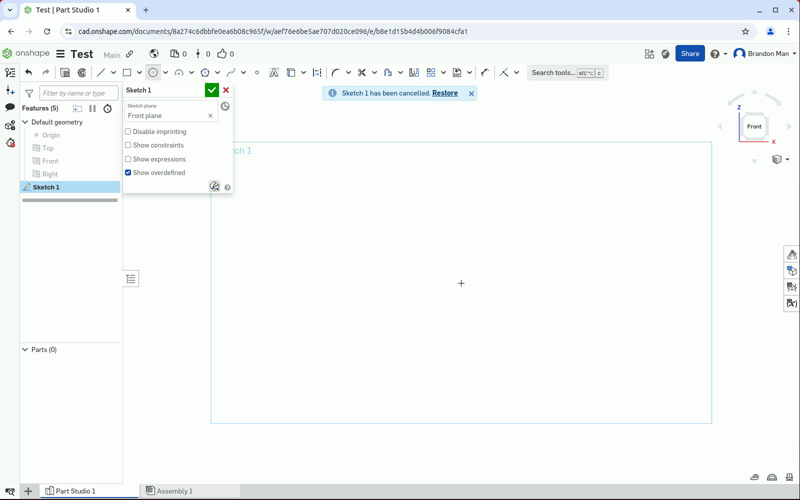
mouse_move(574, 282)
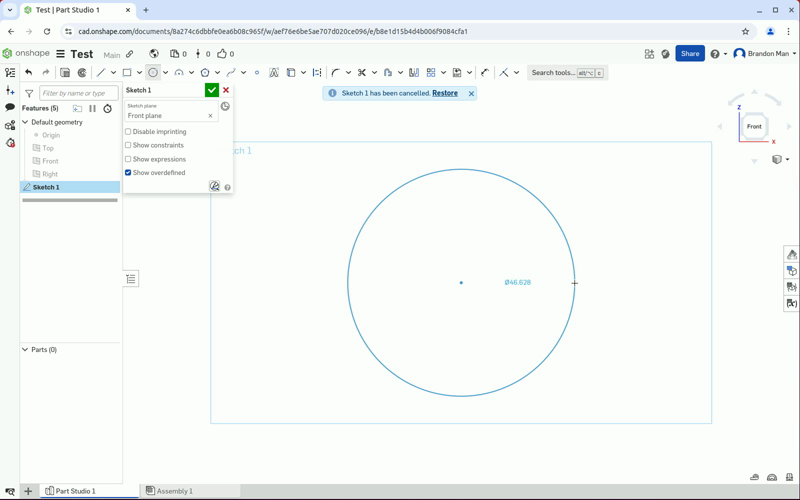
click(574, 282)
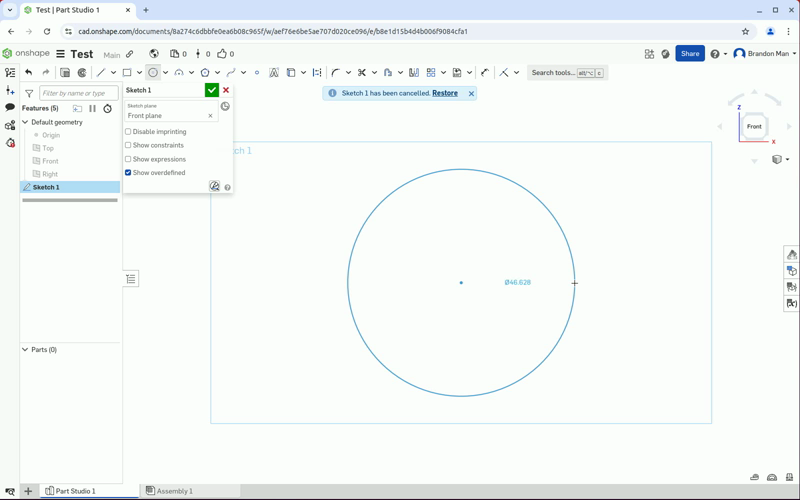
key(esc)
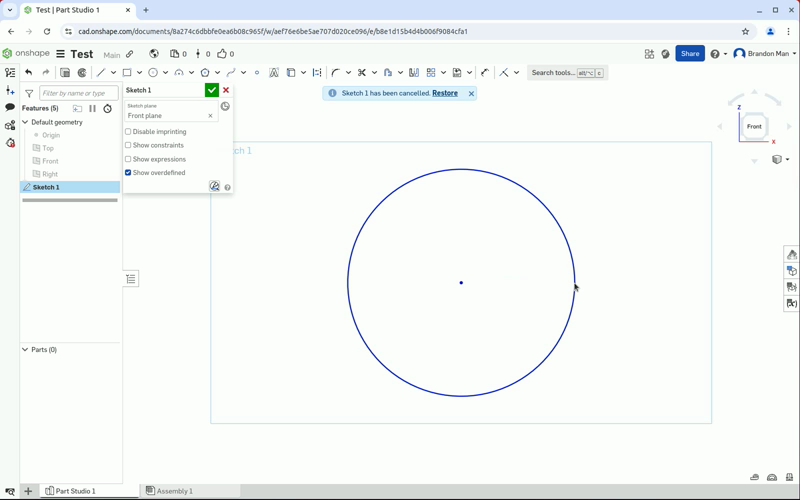
mouse_move(490, 208)
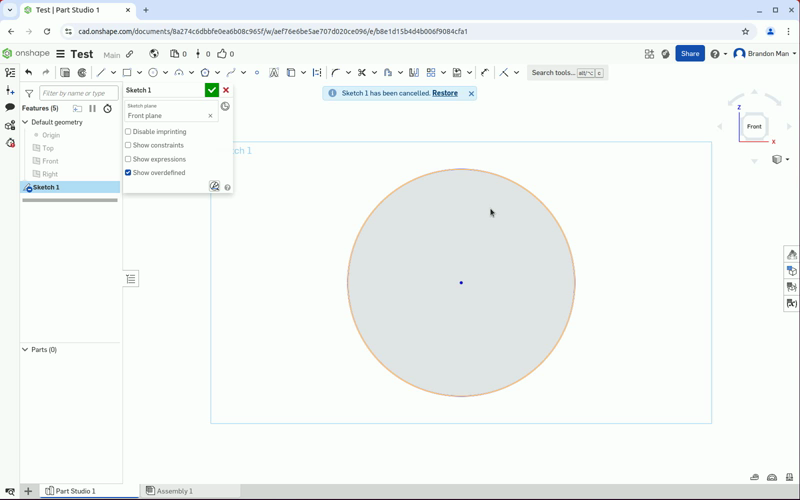
click(490, 208)
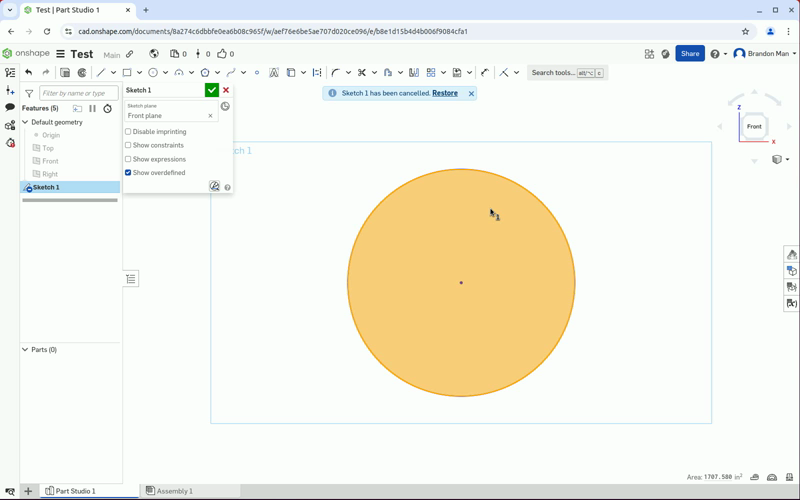
mouse_move(73, 352)
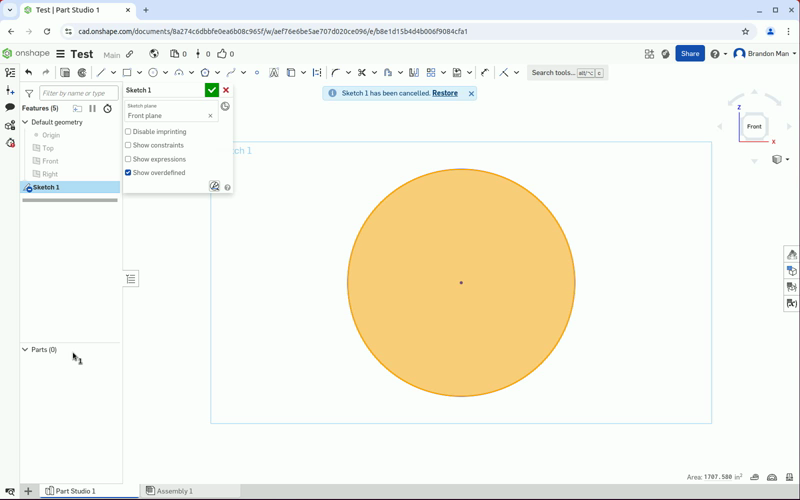
key(shift+y)
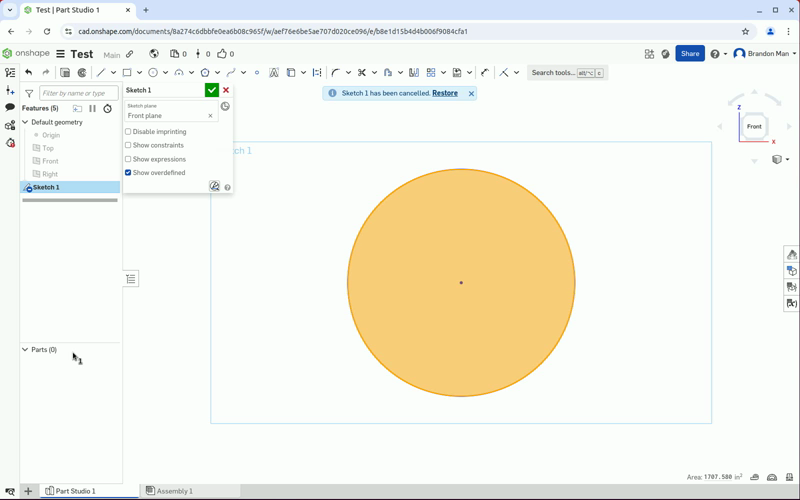
key(shift+e)
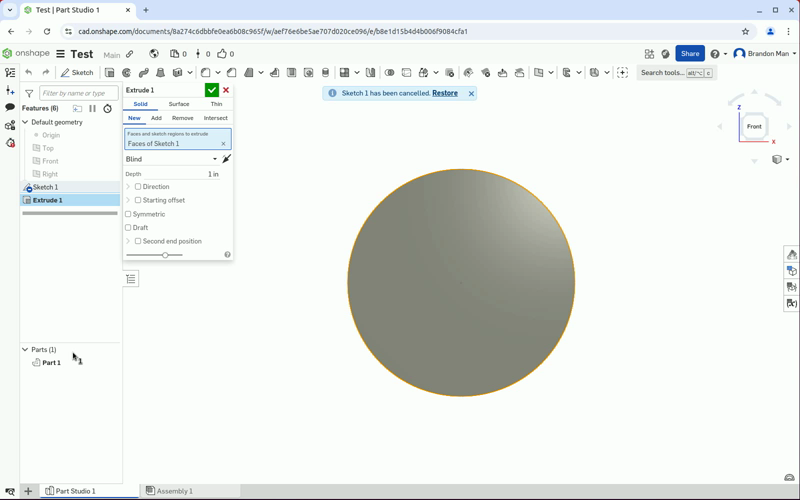
mouse_move(143, 106)
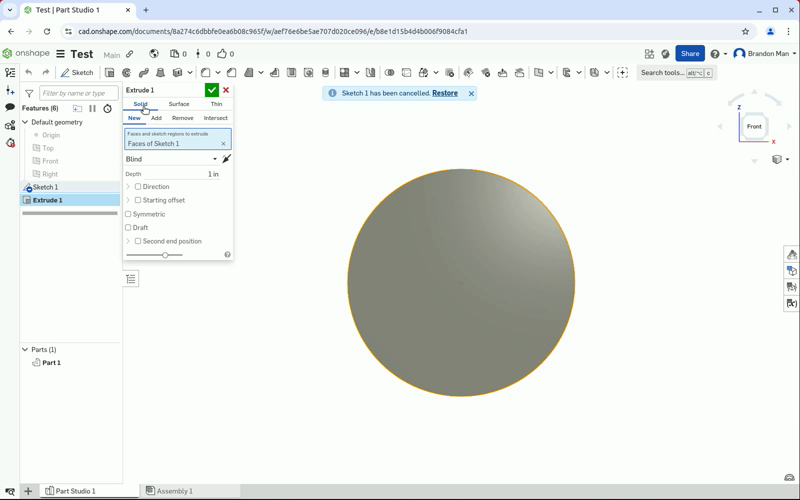
click(143, 106)
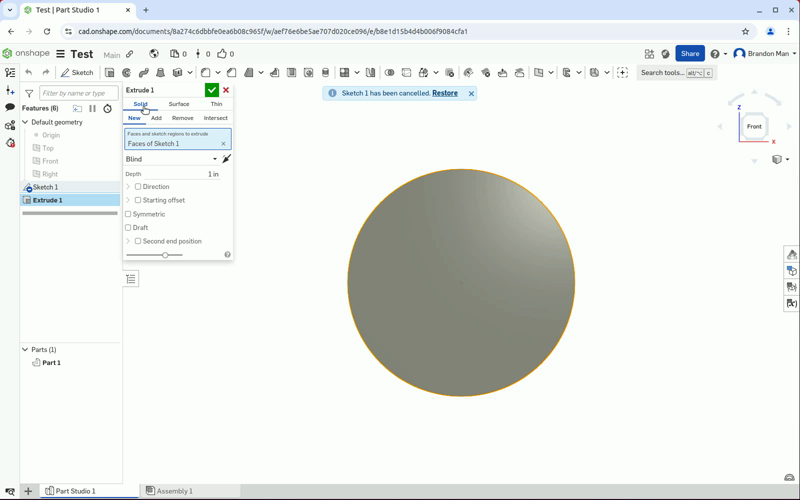
mouse_move(137, 120)
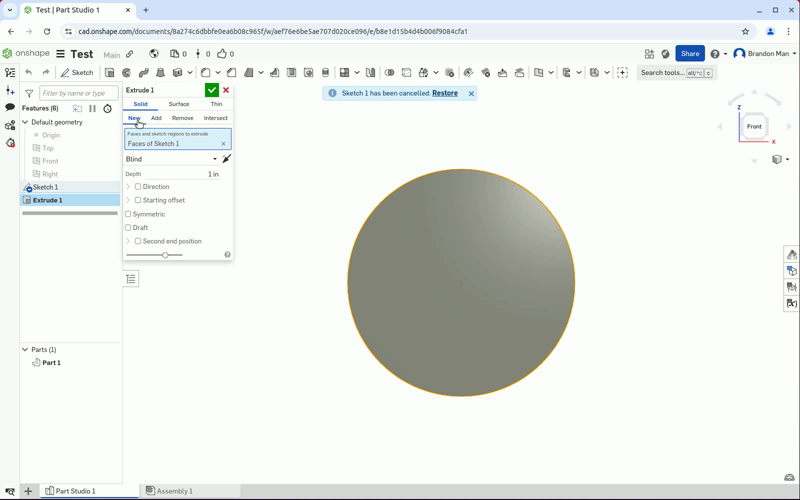
click(137, 120)
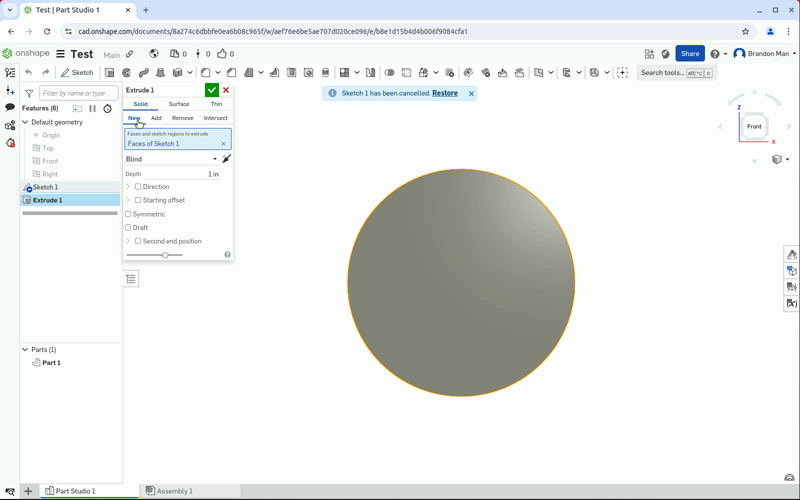
key(tab, 4)
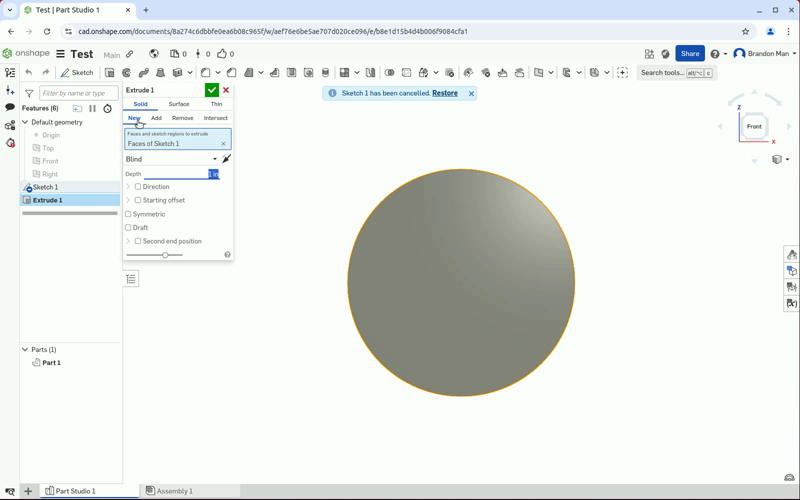
text(4.574)
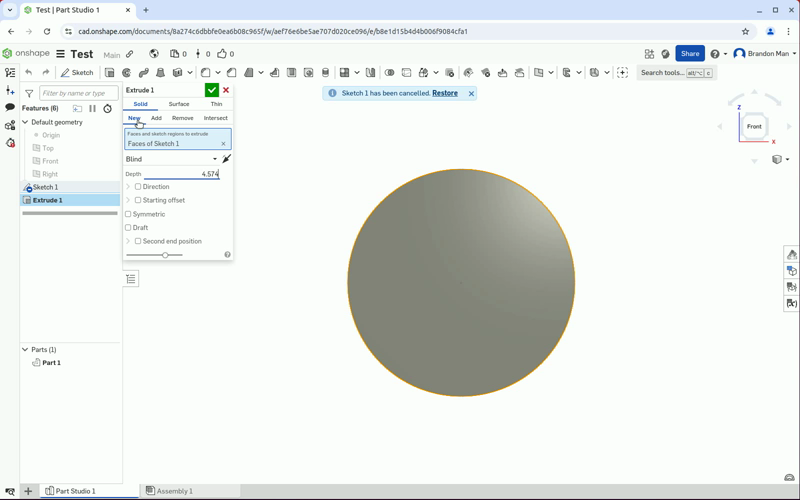
key(enter)
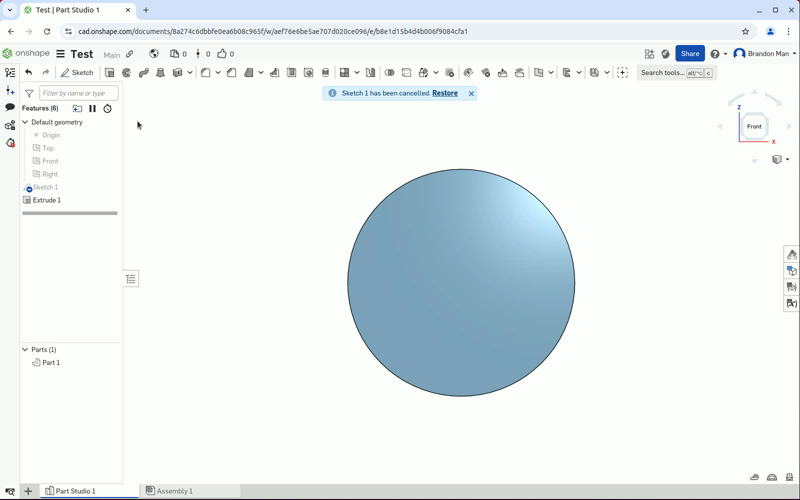
key(shift+h)
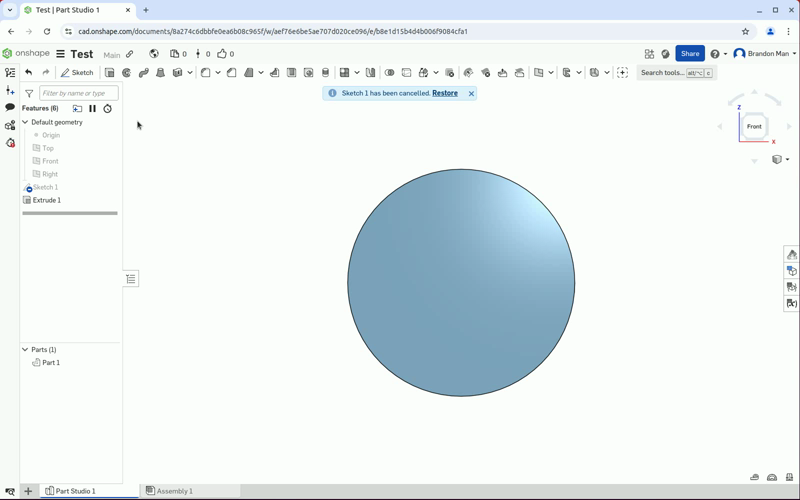
key(shift+h)
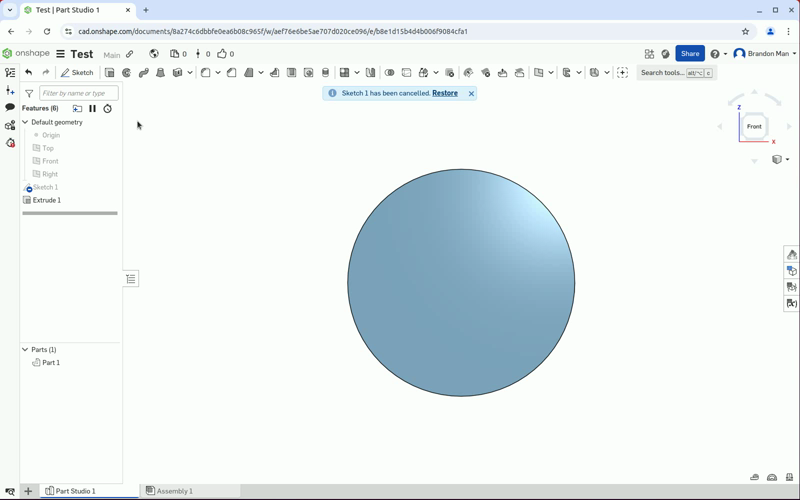
mouse_move(73, 189)
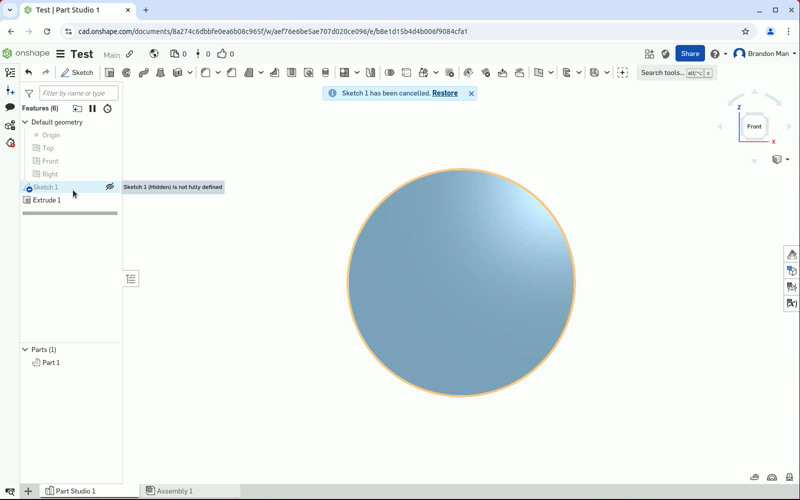
click(73, 189)
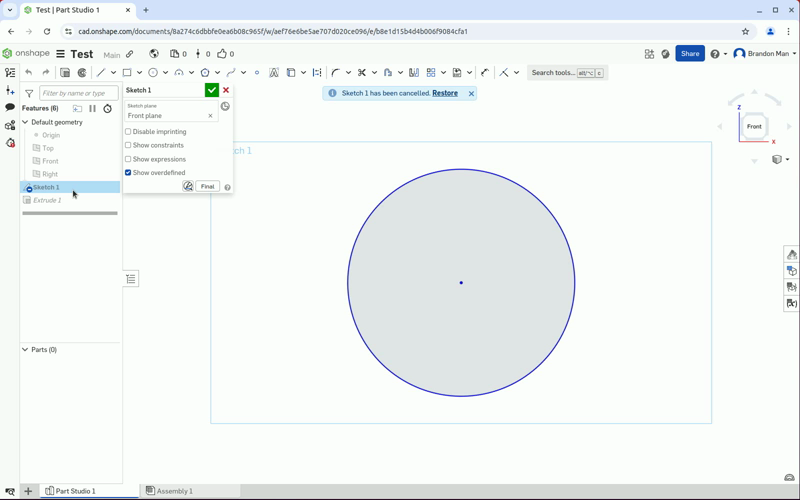
mouse_move(229, 92)
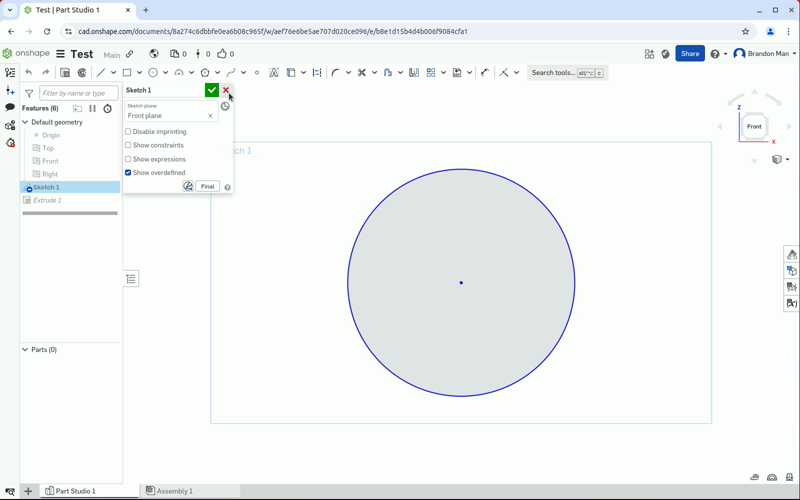
click(229, 92)
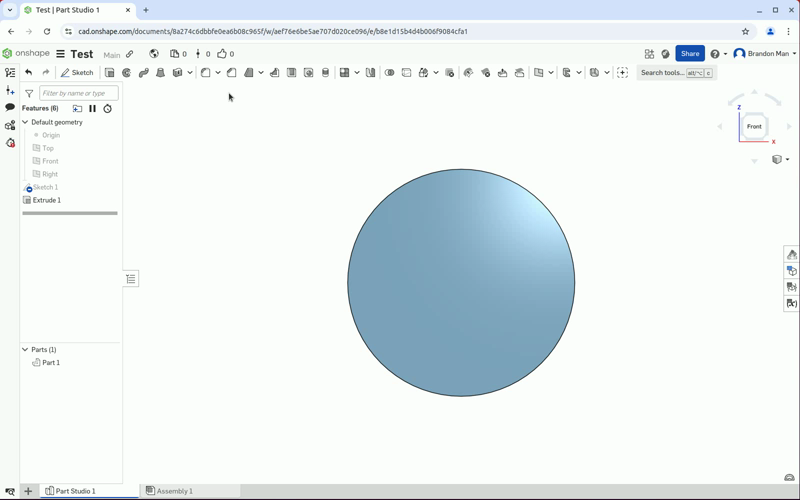
mouse_move(541, 75)
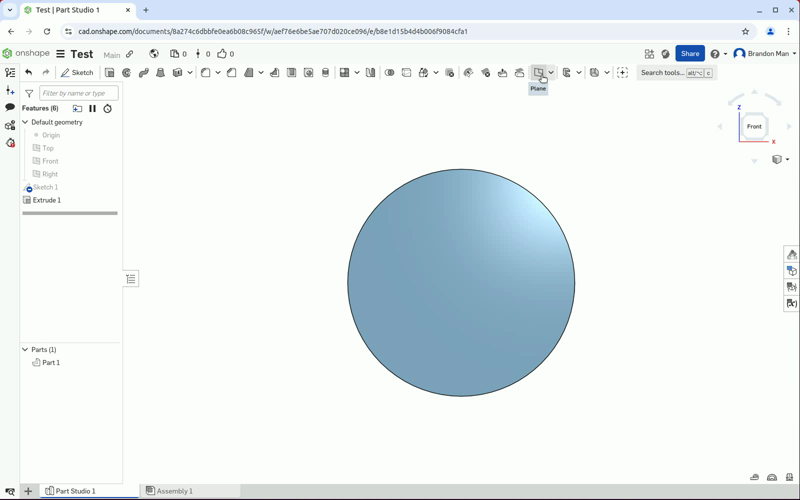
click(541, 75)
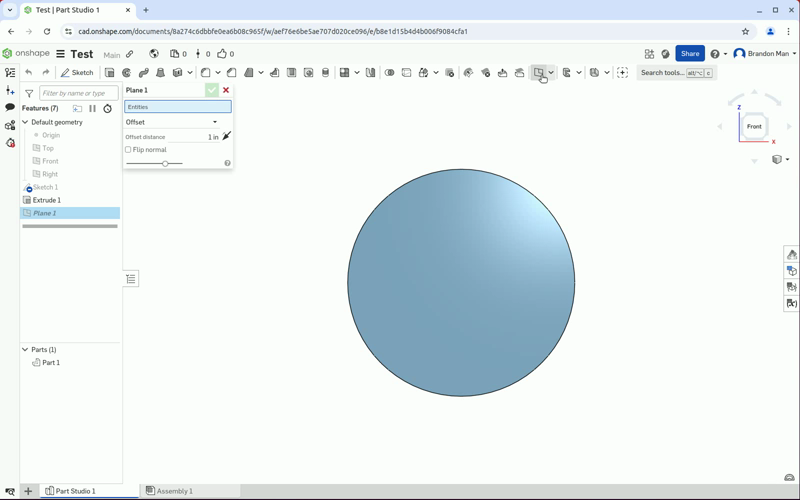
mouse_move(73, 163)
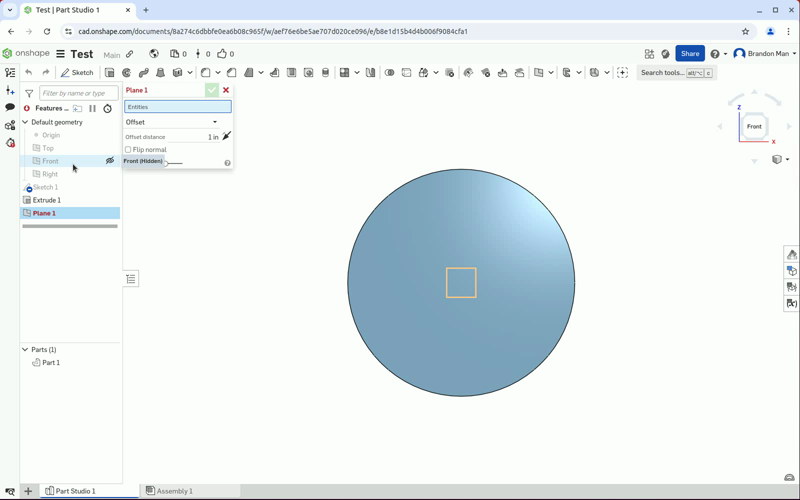
click(73, 163)
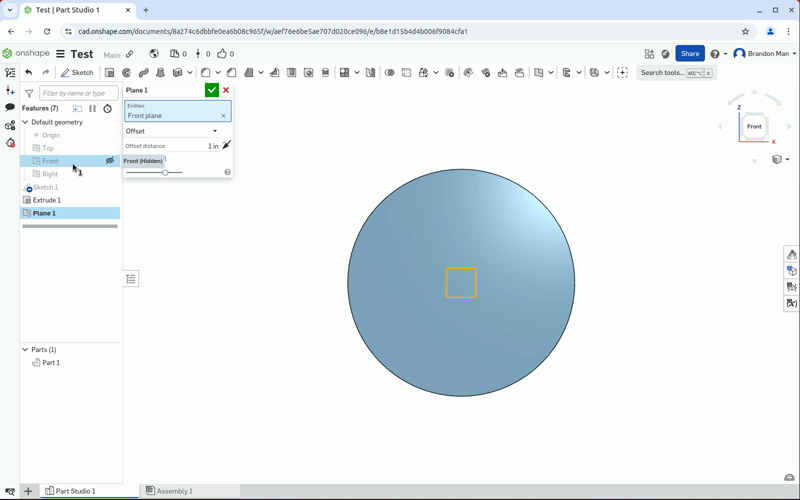
key(tab, 2)
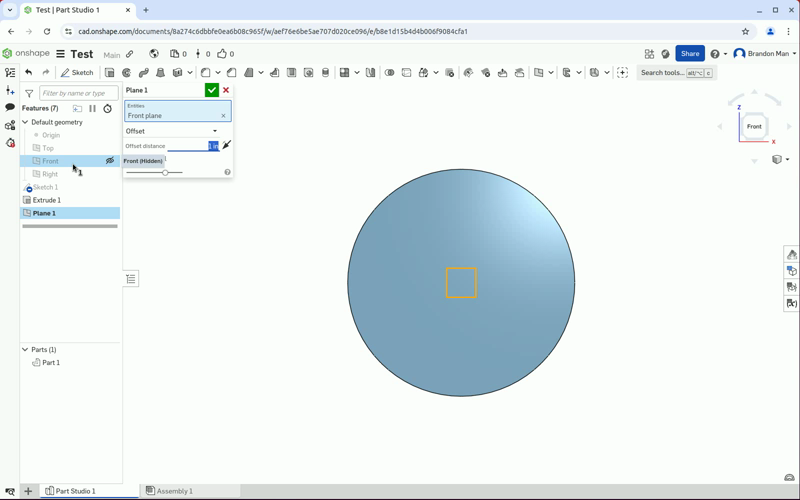
text(4.56)
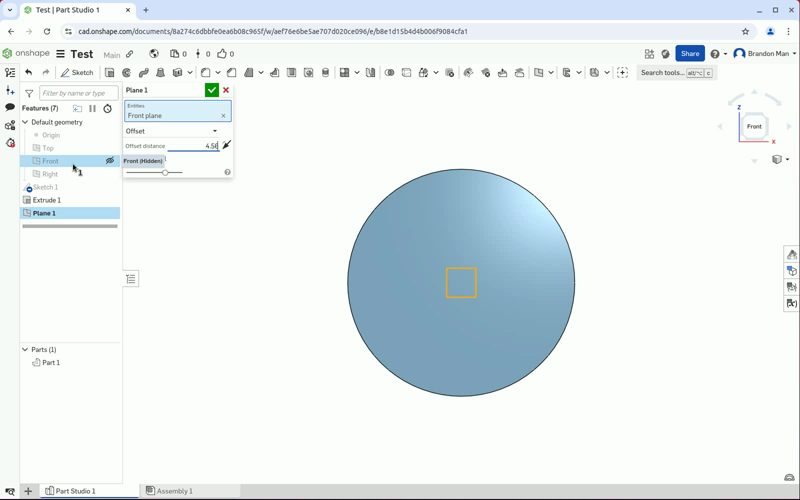
key(enter, 2)
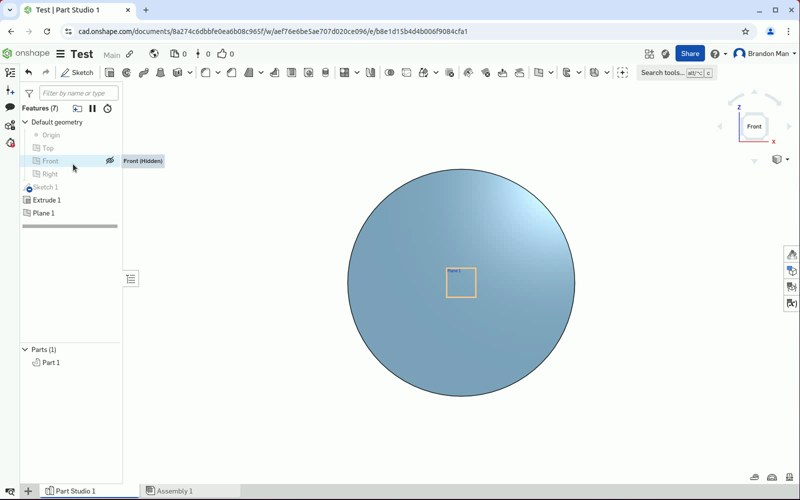
key(shift+s)
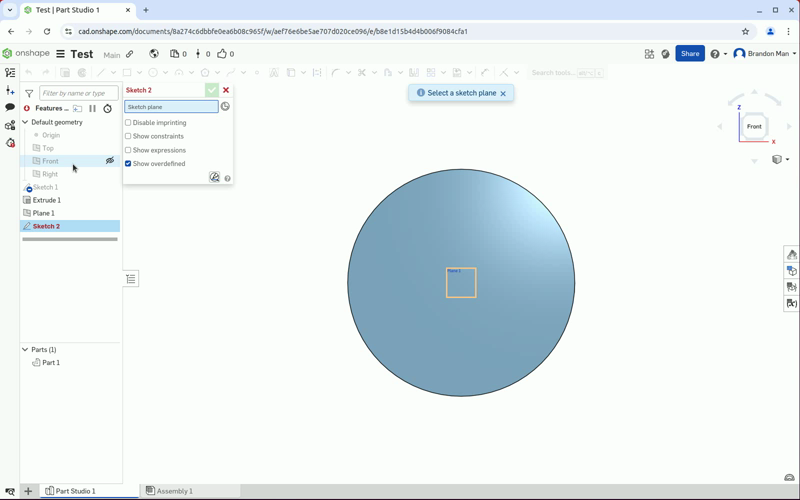
mouse_move(73, 215)
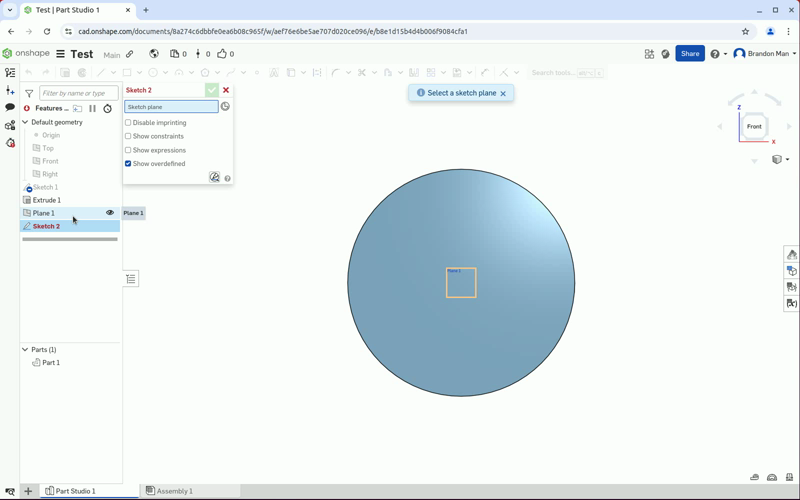
click(73, 215)
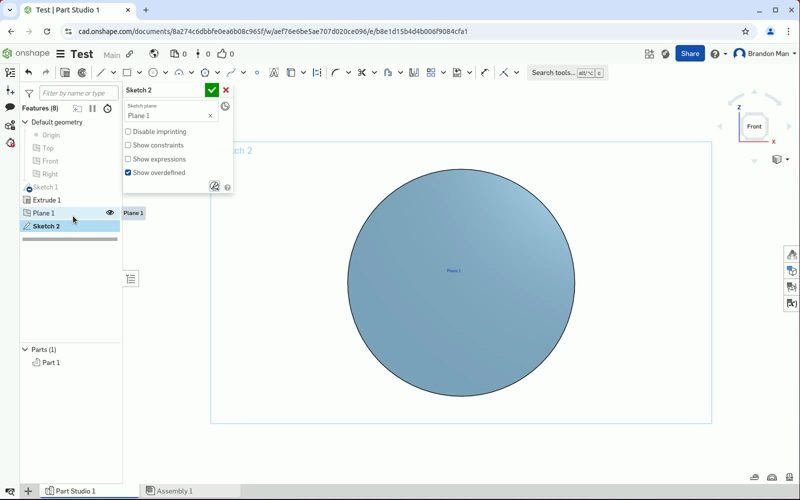
mouse_move(73, 352)
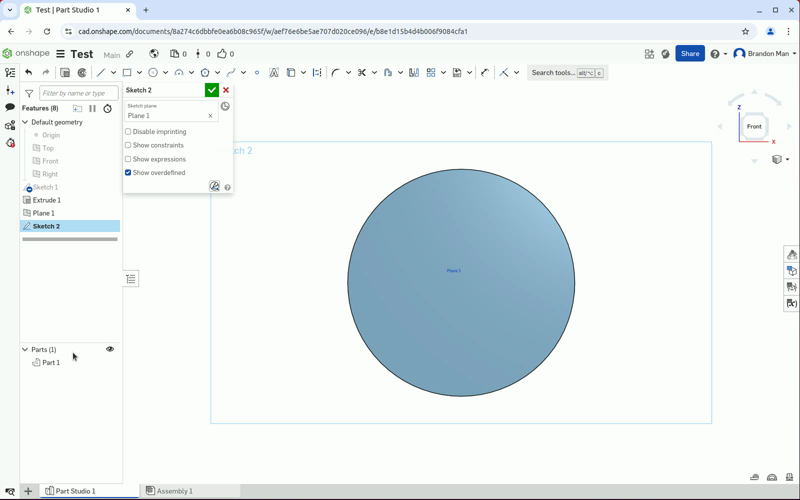
key(y)
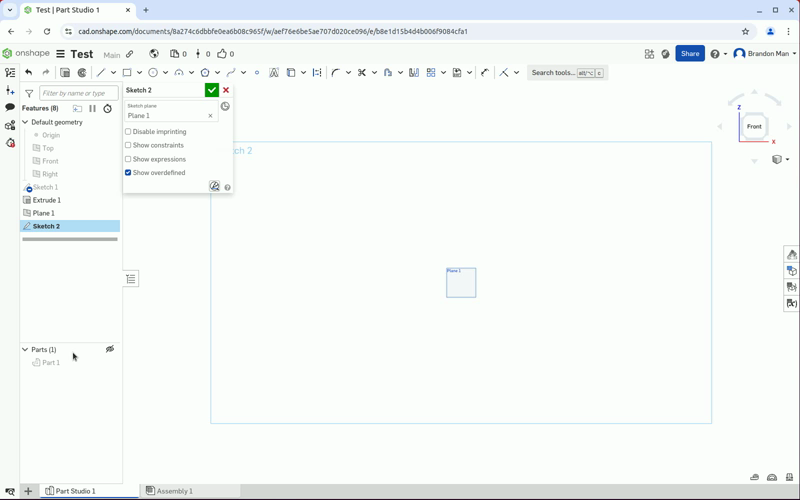
key(l)
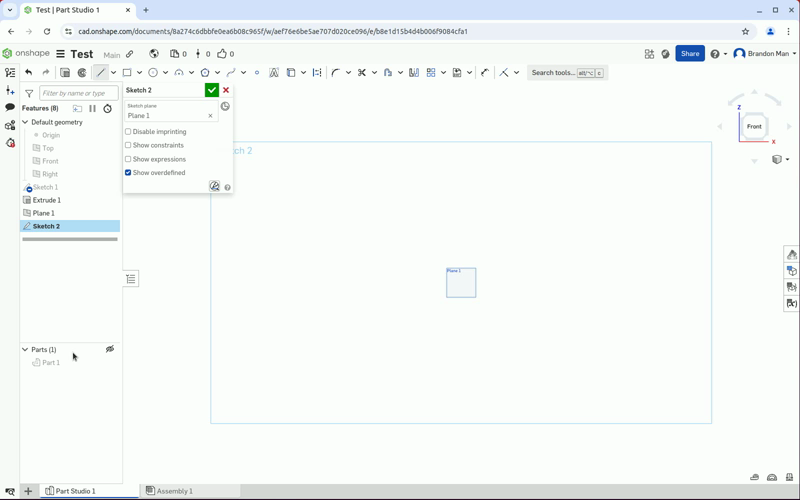
key_down(shift)
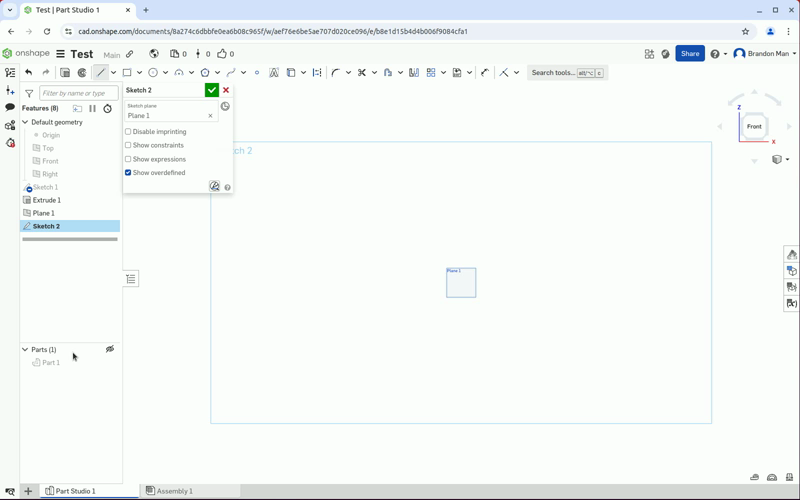
mouse_move(349, 297)
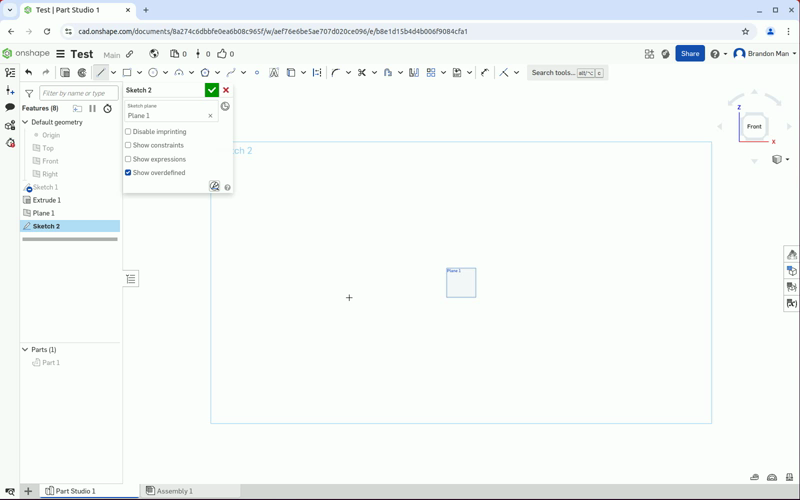
click(349, 297)
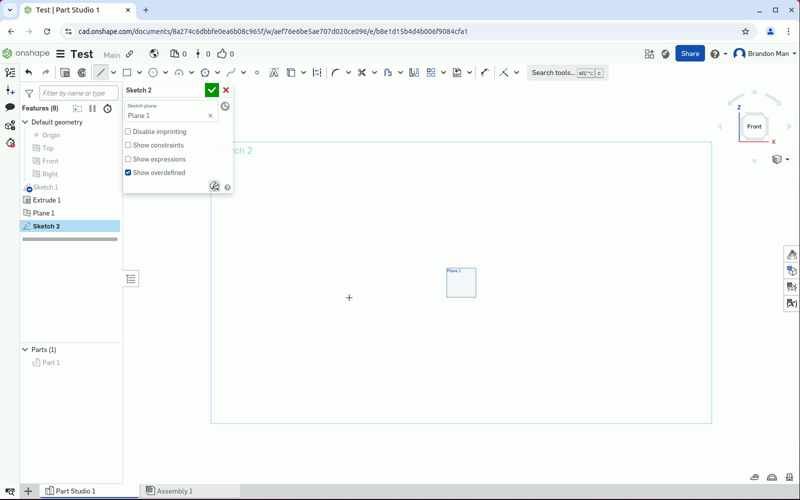
key_up(shift)
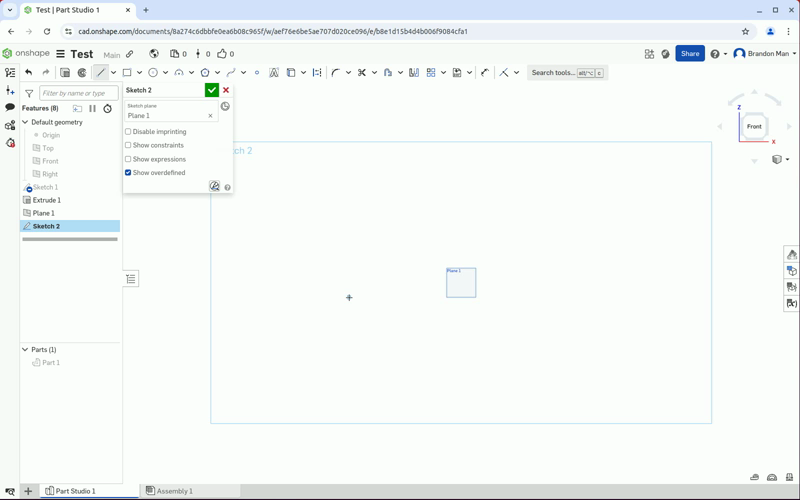
key_down(shift)
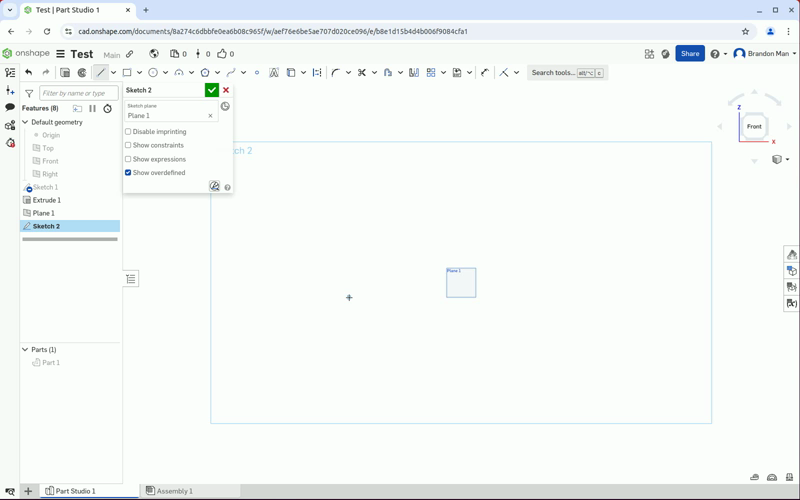
mouse_move(572, 297)
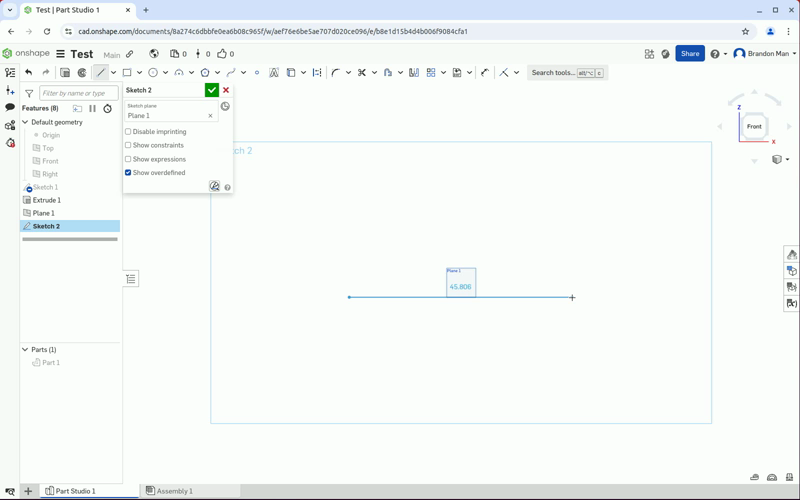
click(572, 297)
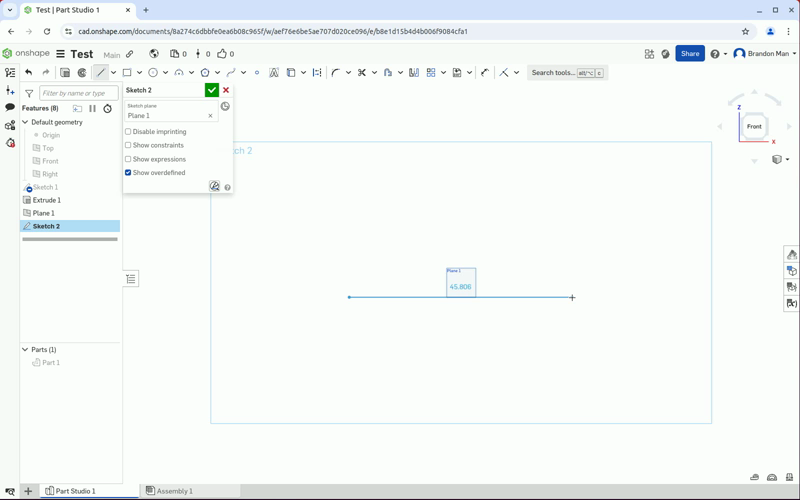
key_up(shift)
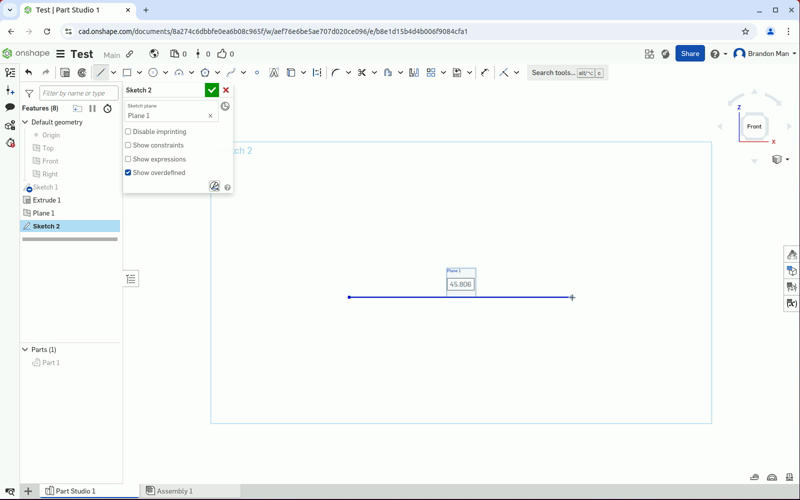
key(esc)
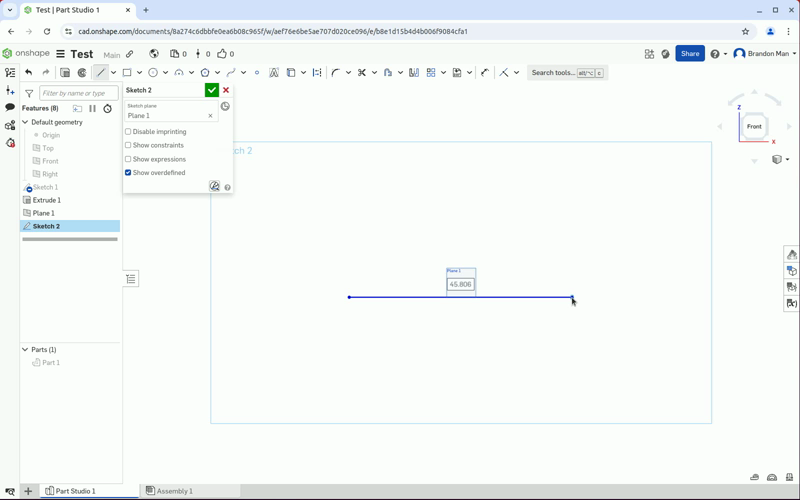
key(a)
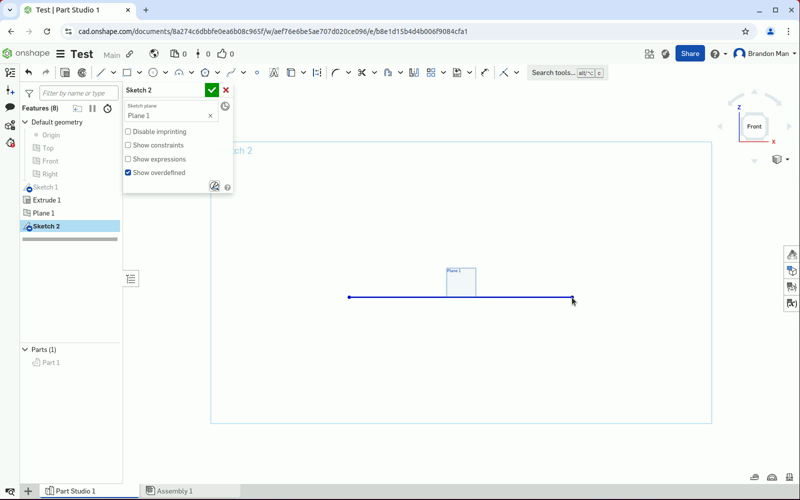
mouse_move(572, 297)
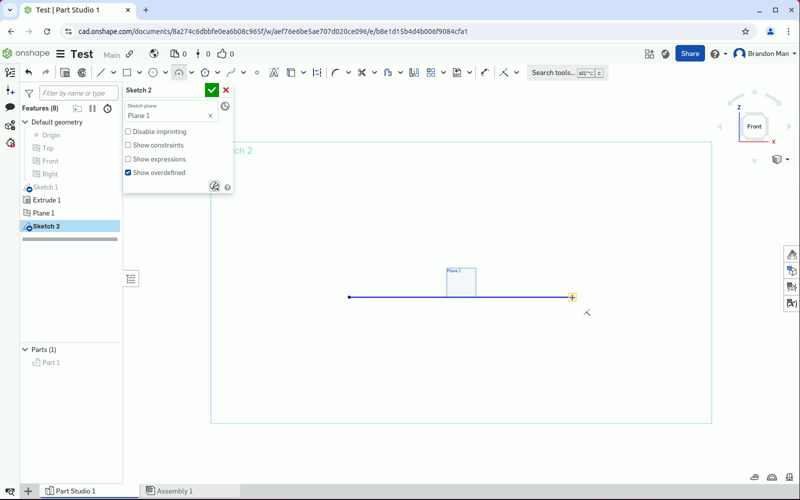
click(572, 297)
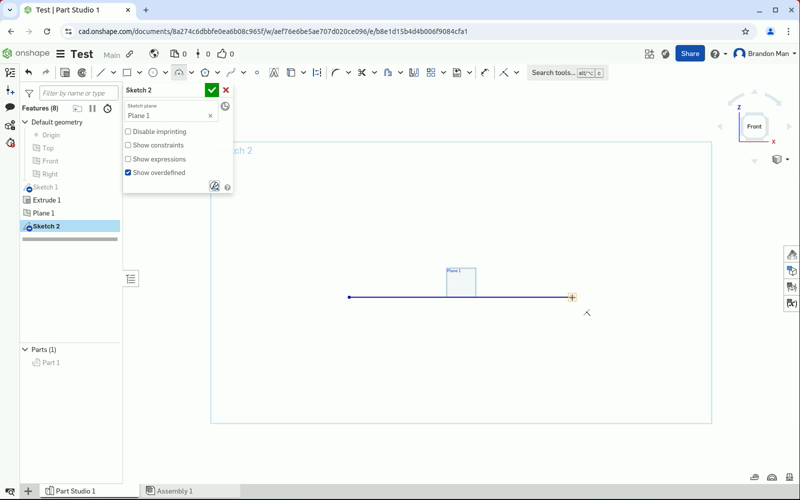
key_down(shift)
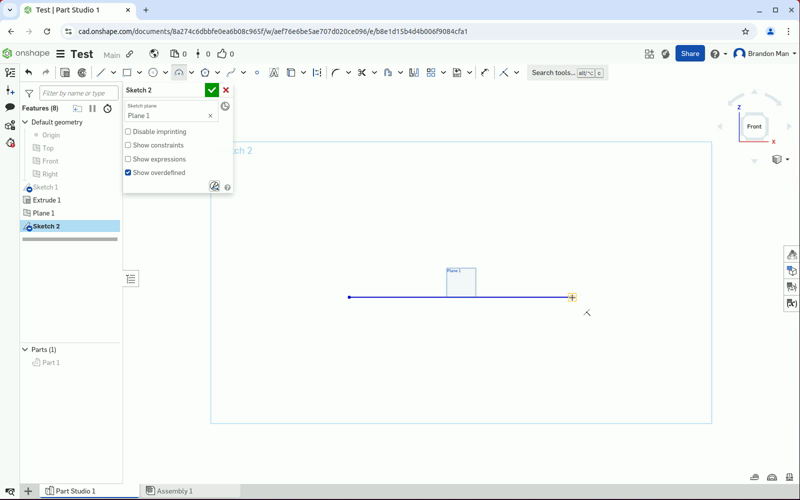
mouse_move(572, 271)
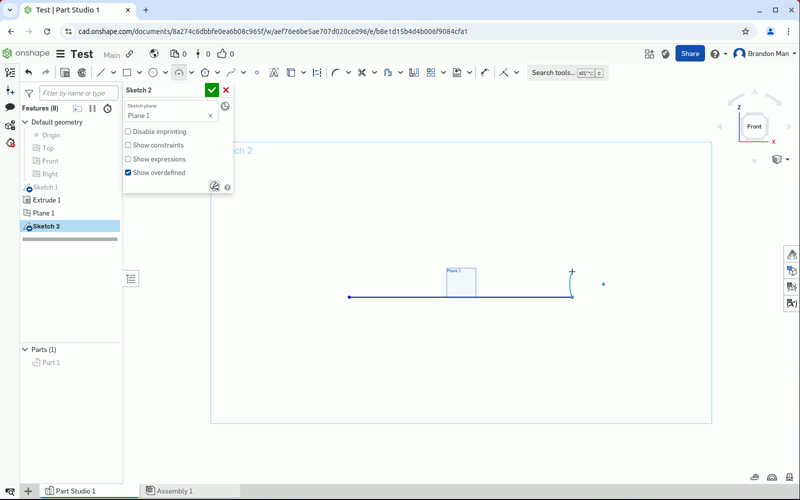
click(572, 271)
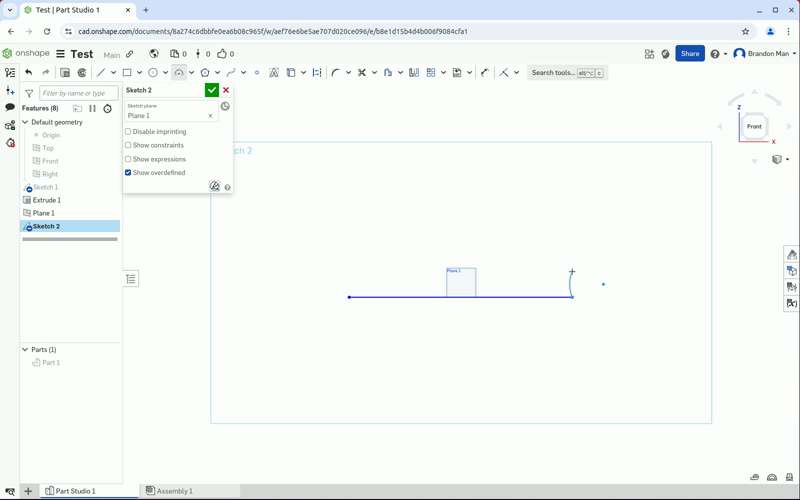
mouse_move(573, 284)
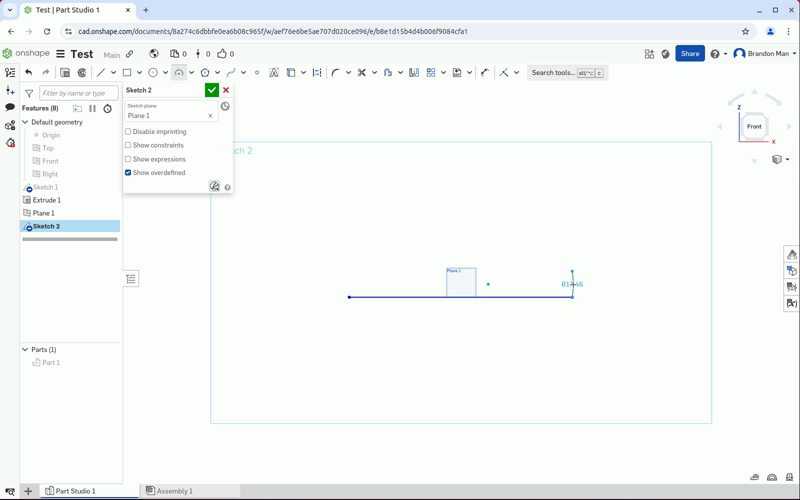
click(573, 284)
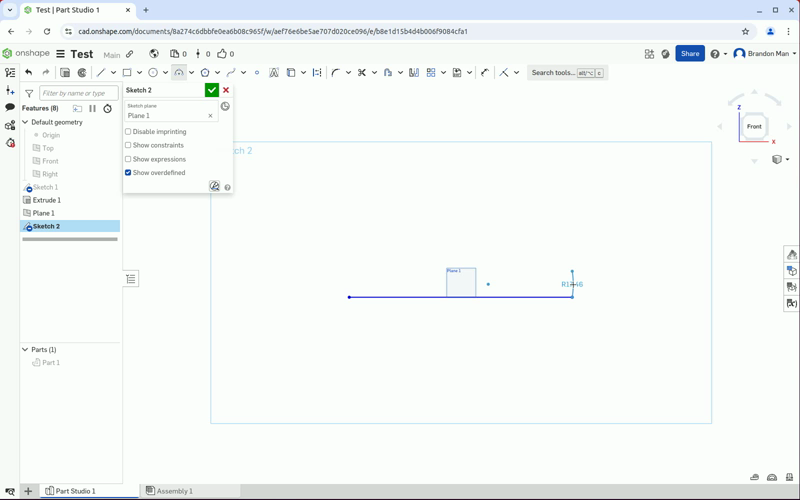
key_up(shift)
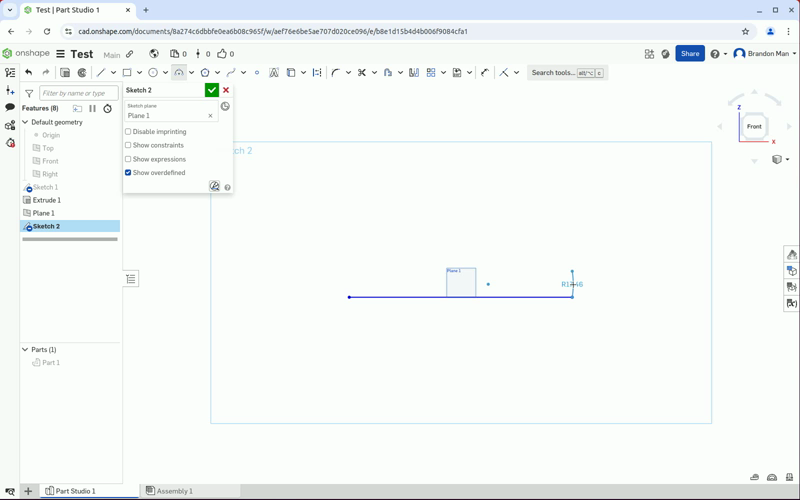
key(esc)
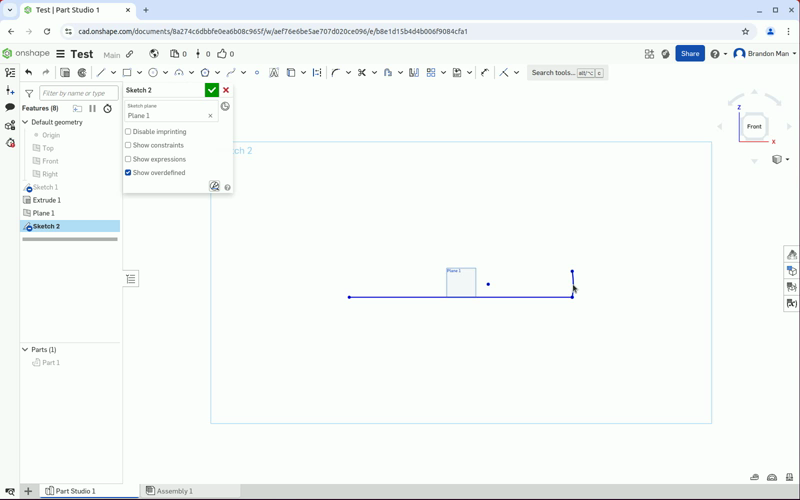
key(l)
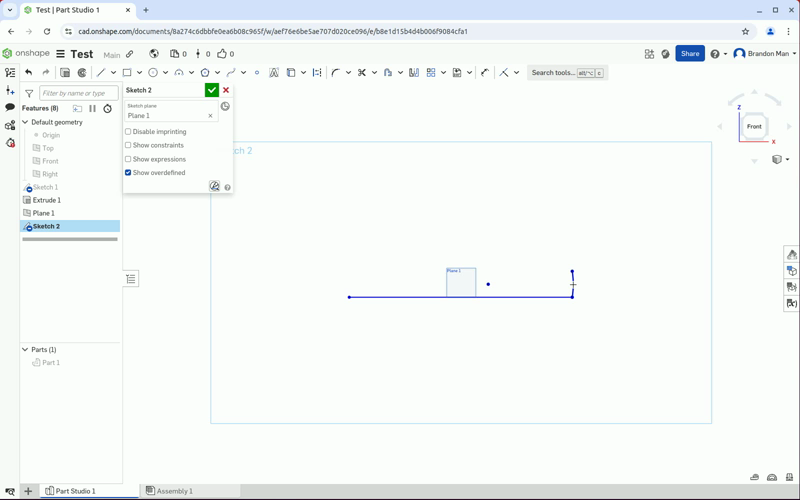
mouse_move(572, 271)
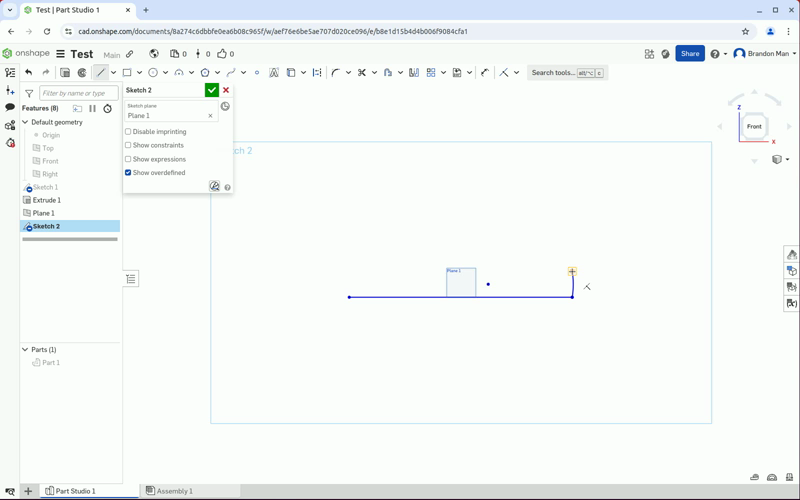
click(572, 271)
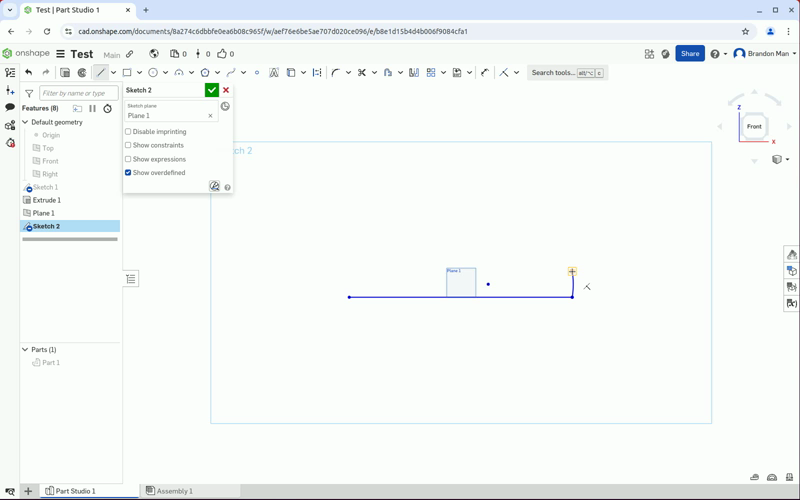
key_down(shift)
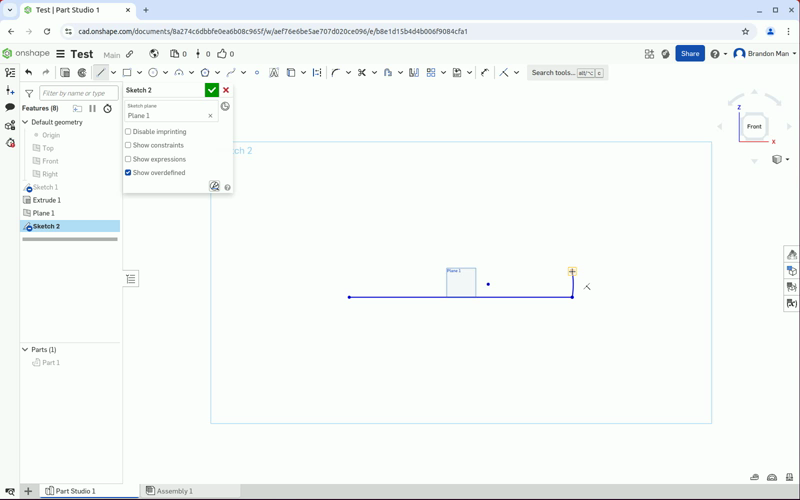
mouse_move(349, 271)
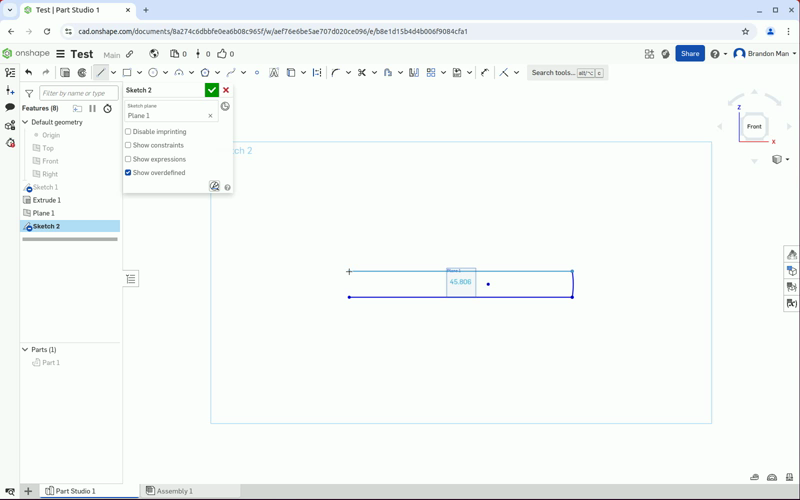
click(349, 271)
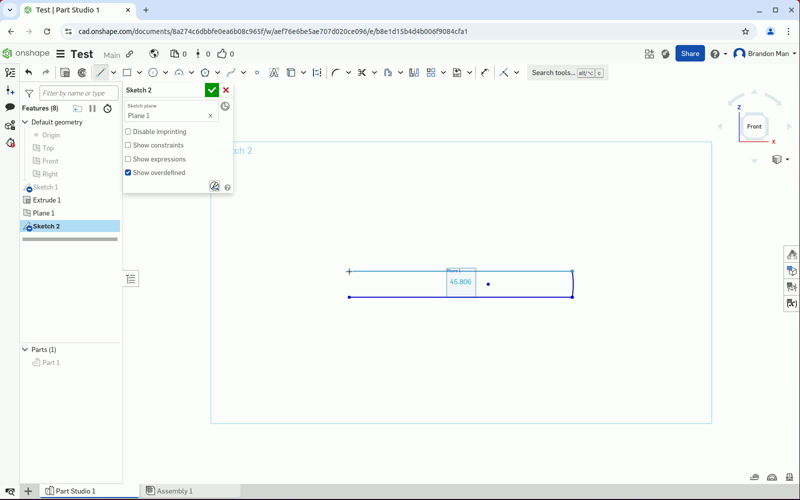
key_up(shift)
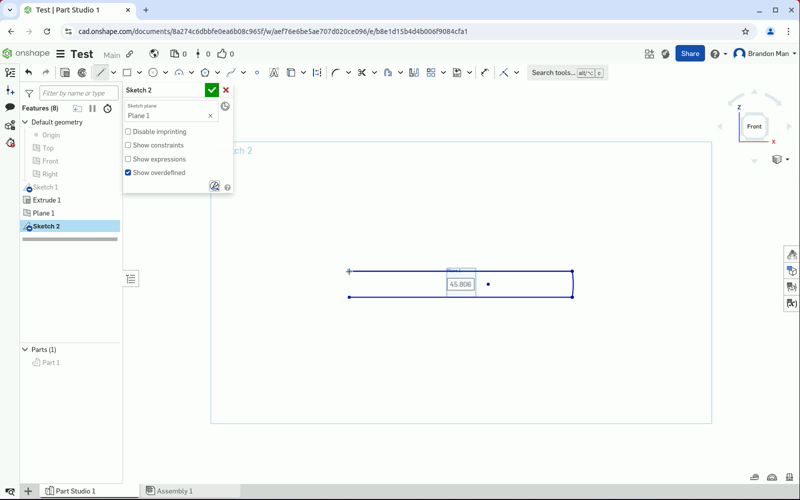
key(esc)
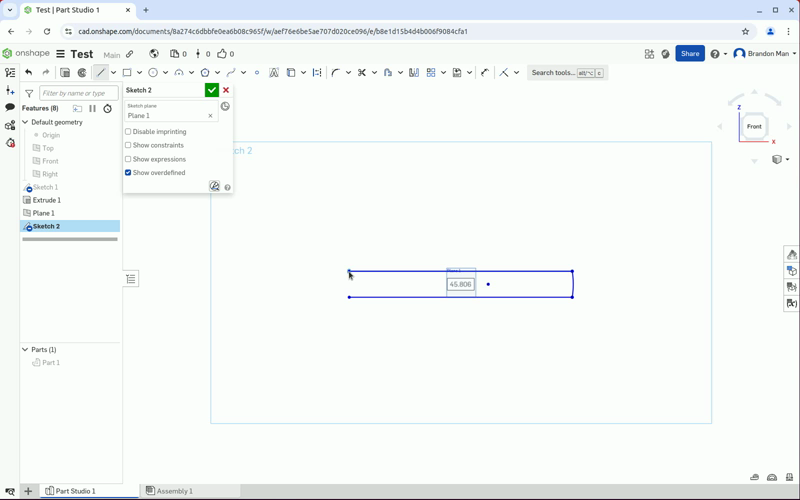
key(a)
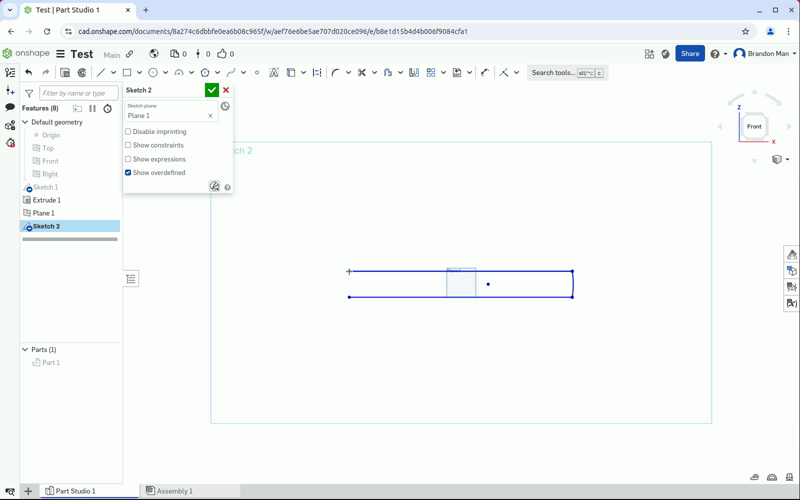
mouse_move(349, 271)
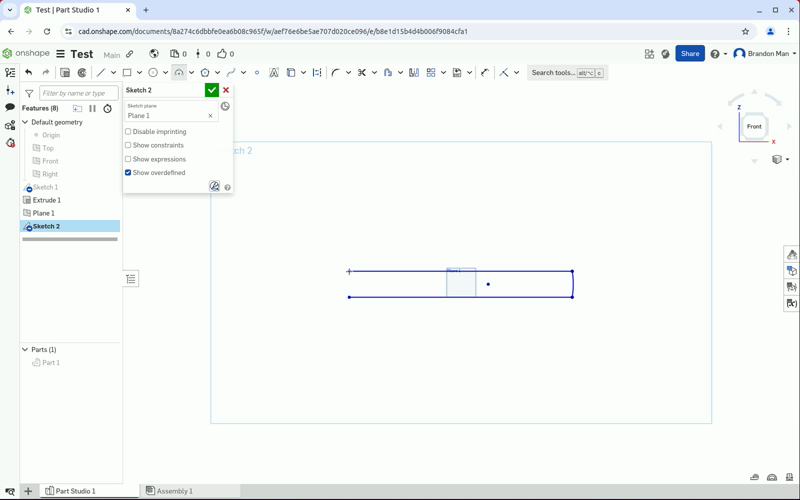
click(349, 271)
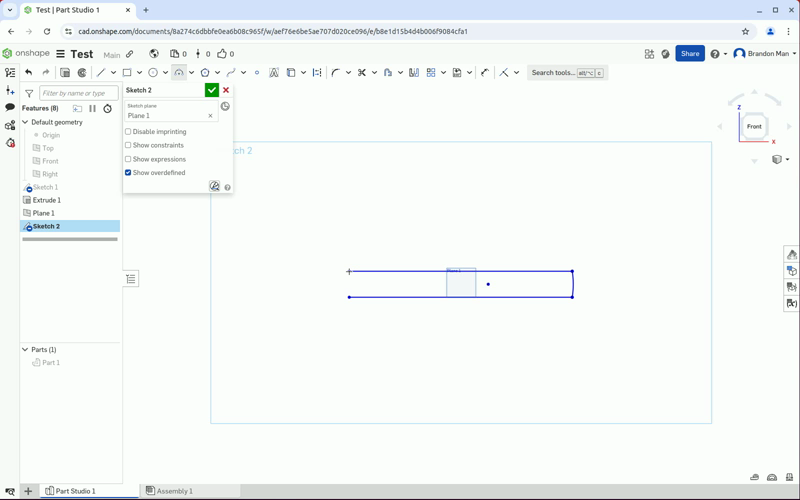
mouse_move(349, 297)
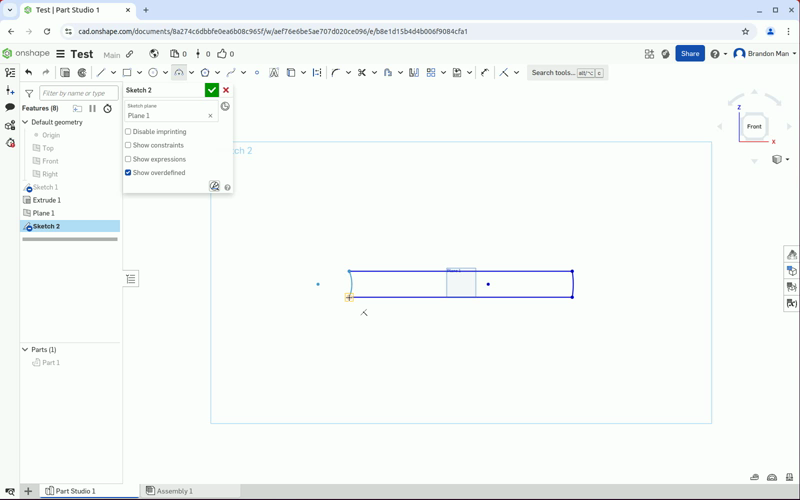
click(349, 297)
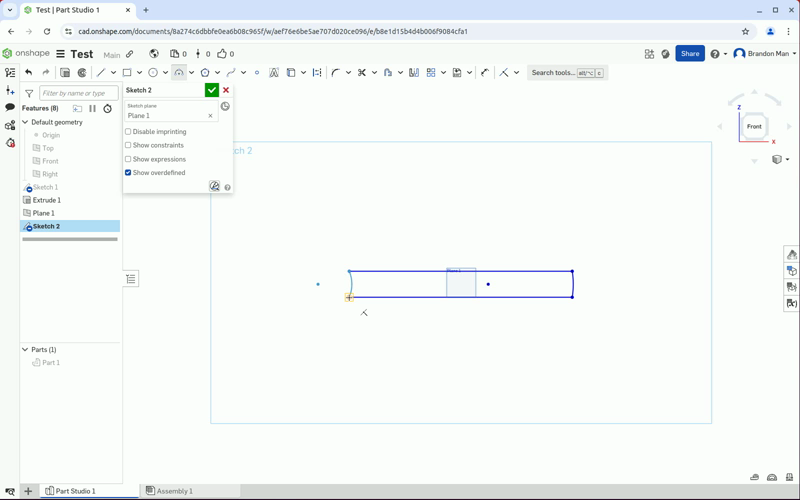
key_down(shift)
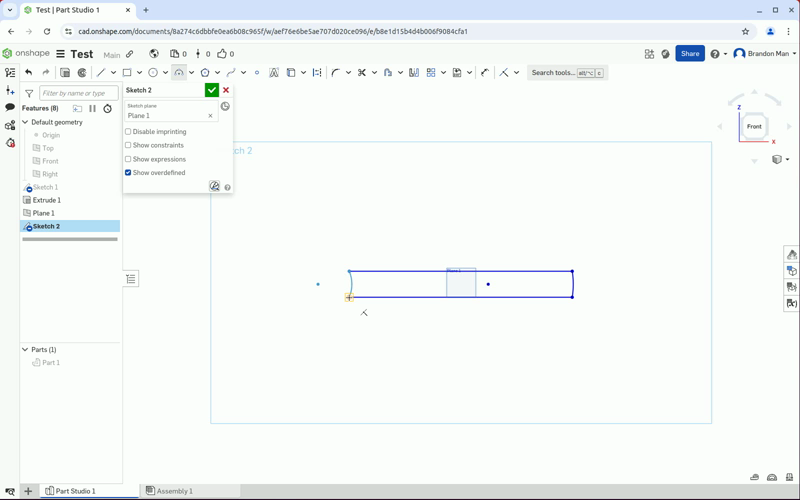
mouse_move(348, 284)
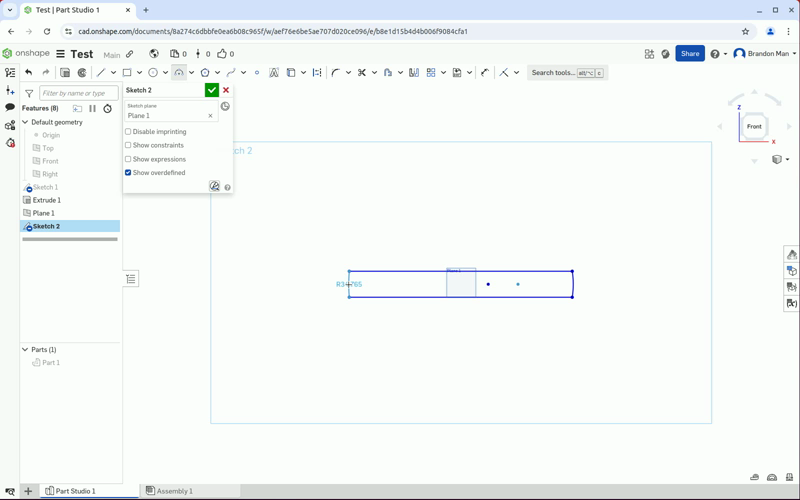
click(348, 284)
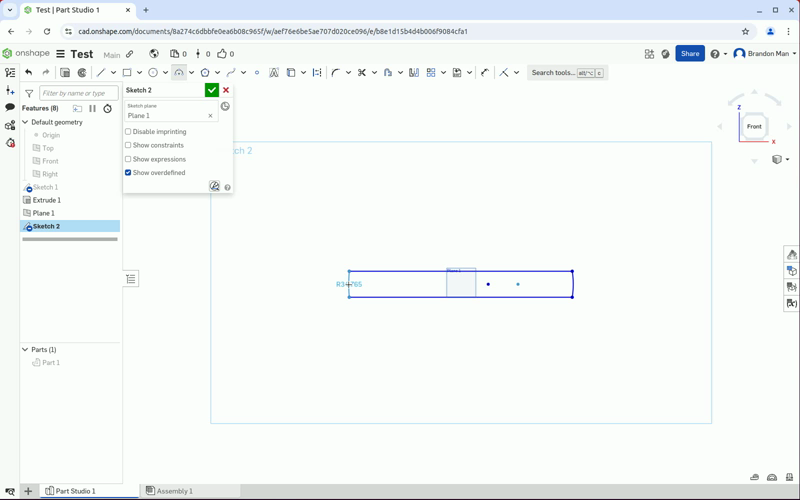
key_up(shift)
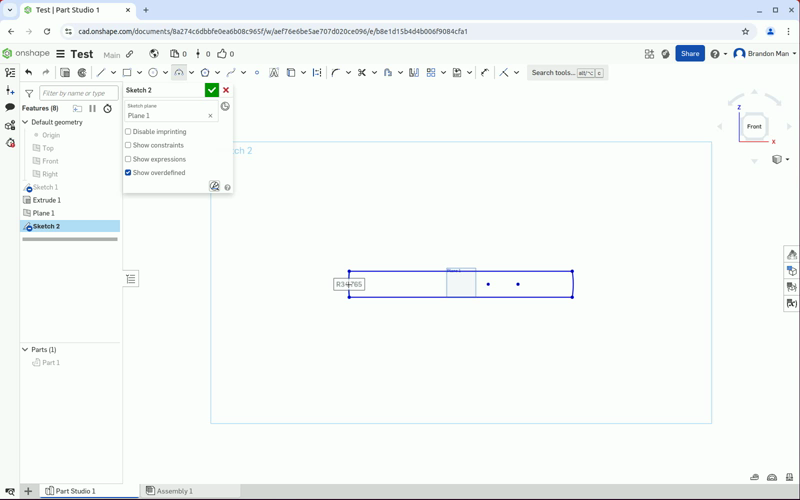
key(esc)
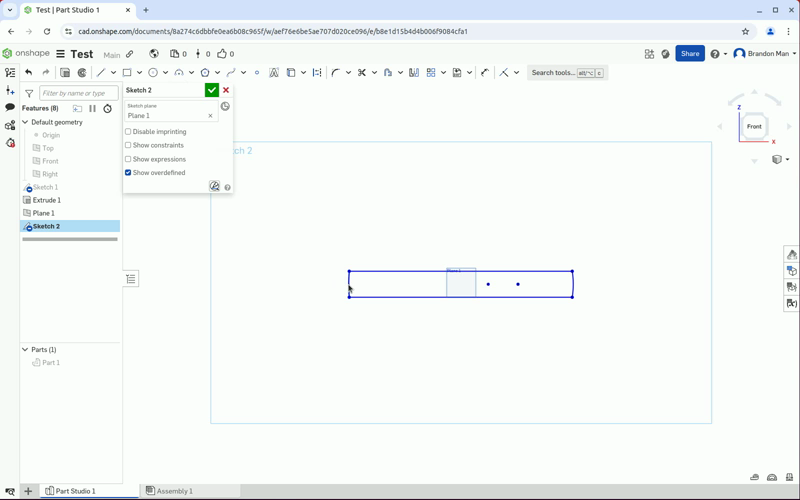
mouse_move(516, 286)
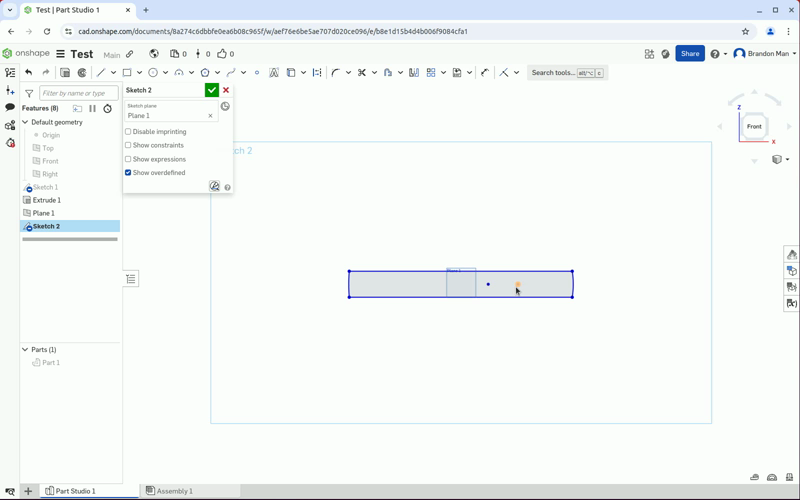
click(516, 286)
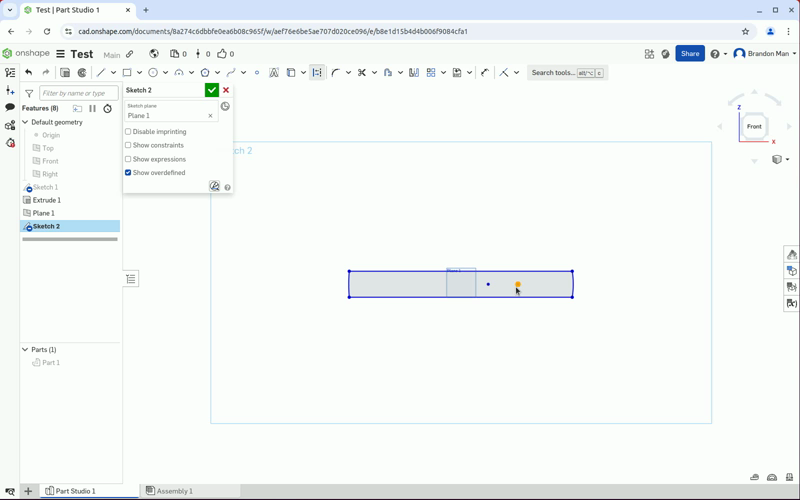
mouse_move(73, 352)
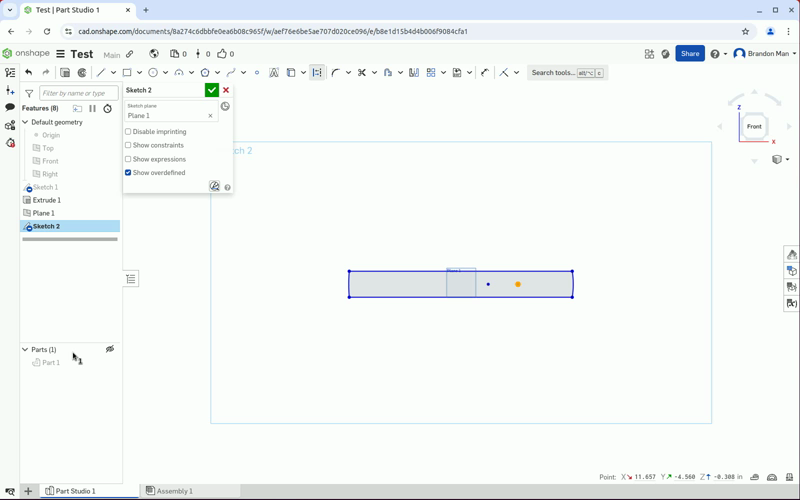
key(shift+y)
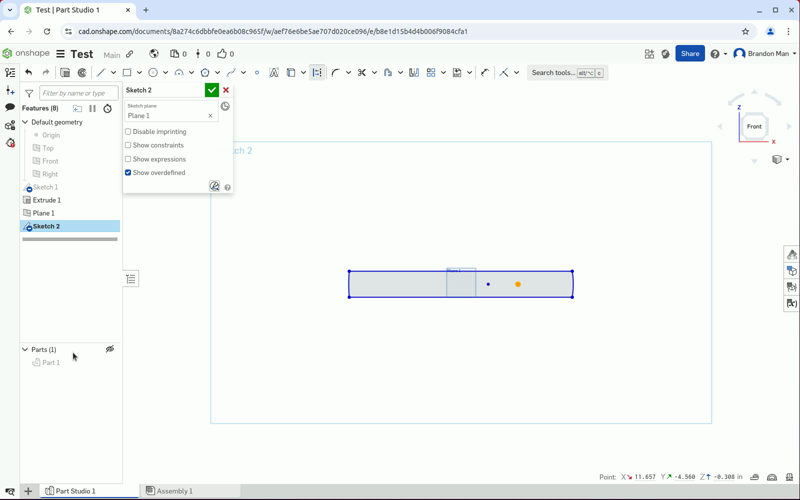
key(shift+e)
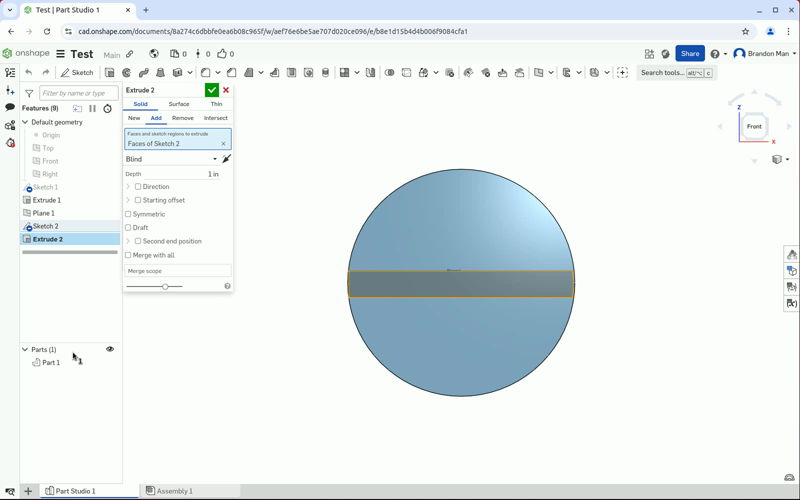
mouse_move(143, 106)
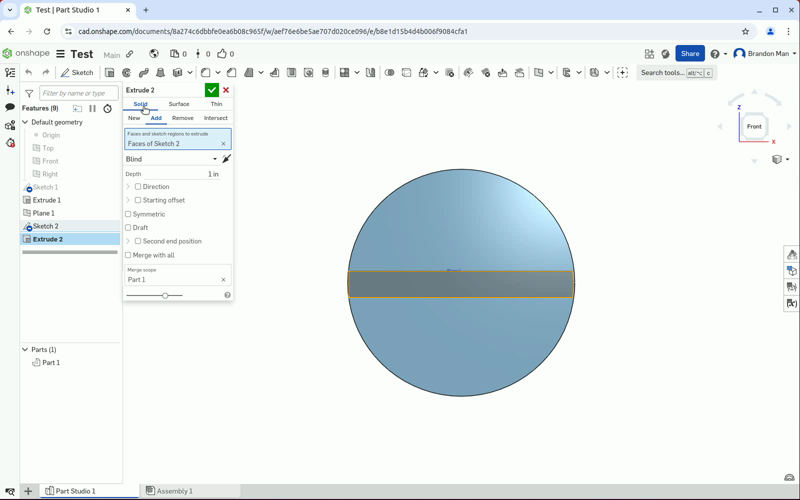
click(143, 106)
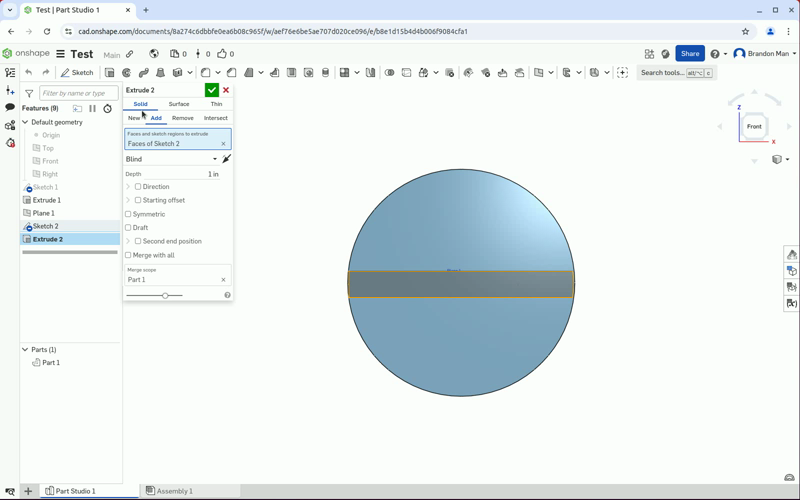
mouse_move(137, 120)
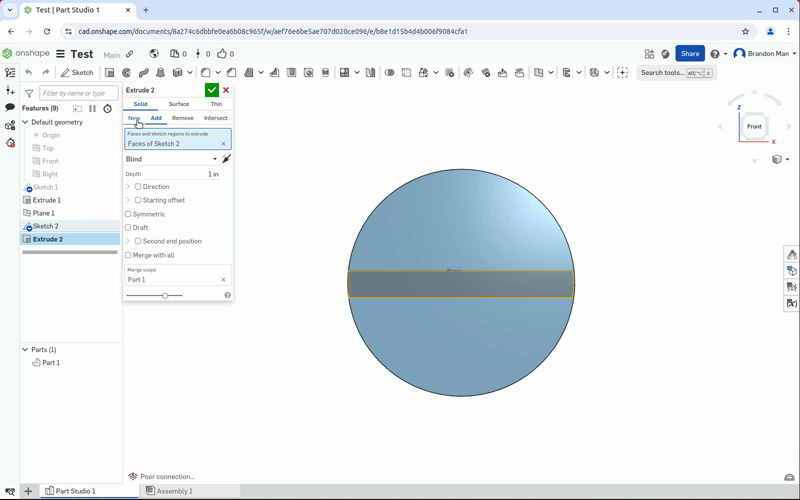
click(137, 120)
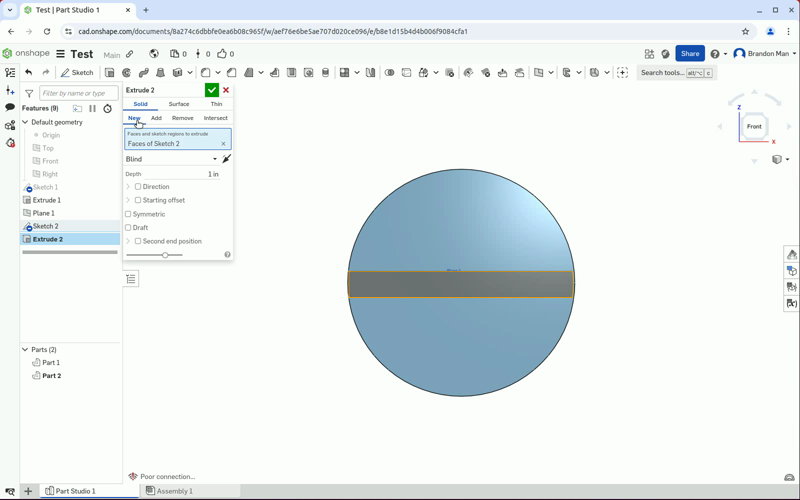
key(tab, 4)
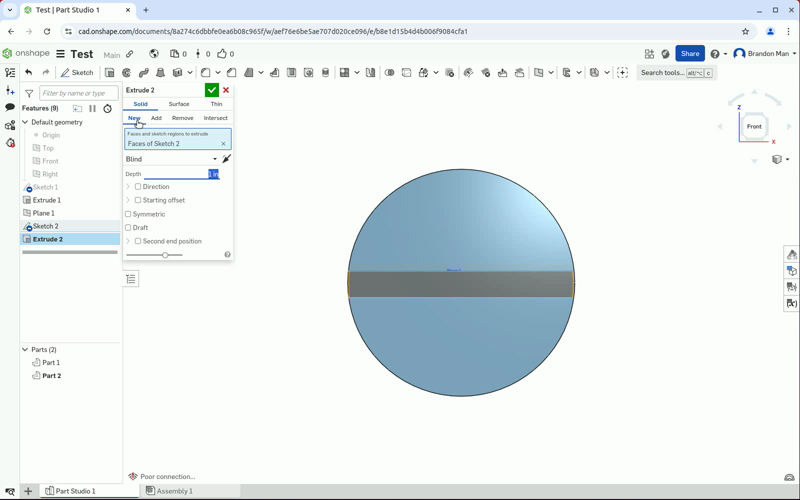
text(4.574)
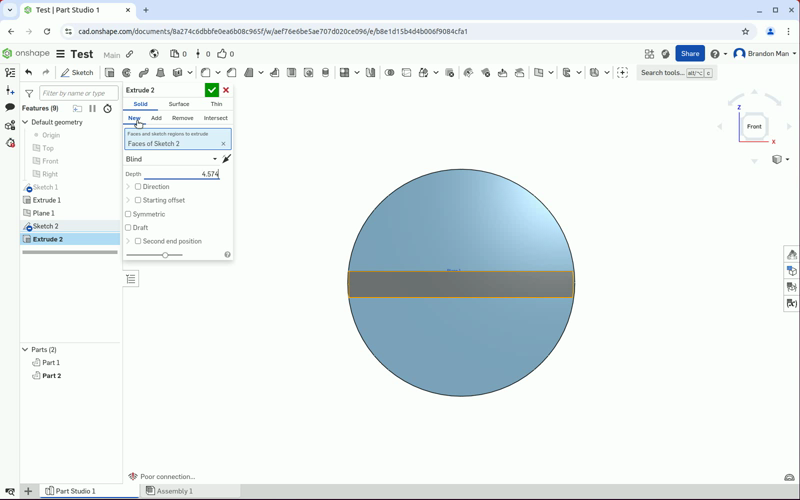
key(enter)
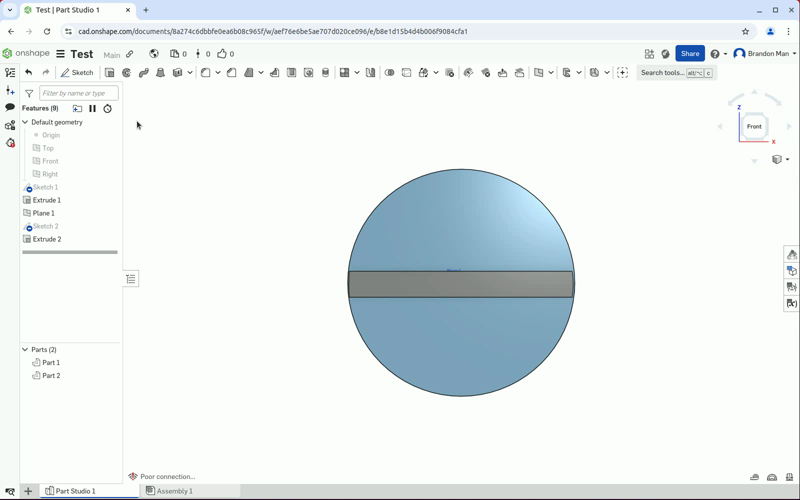
key(shift+h)
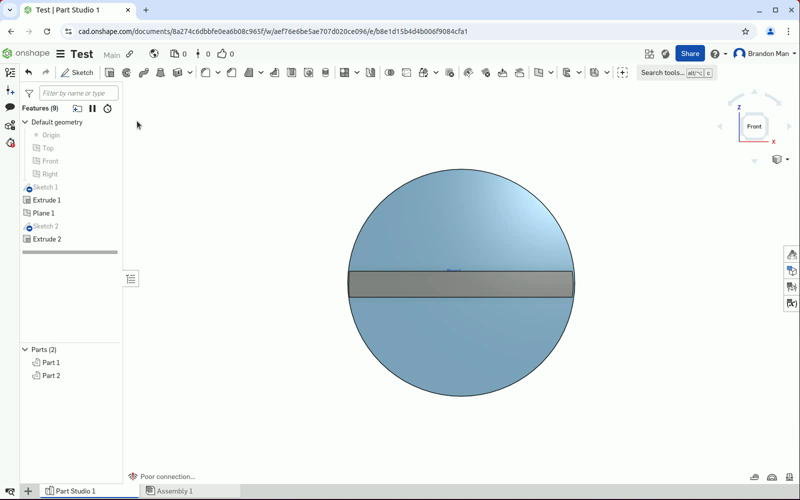
key(shift+h)
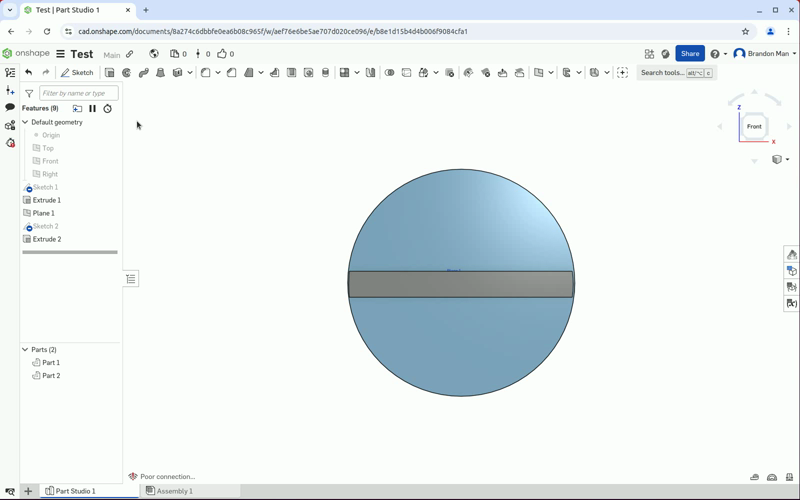
mouse_move(73, 189)
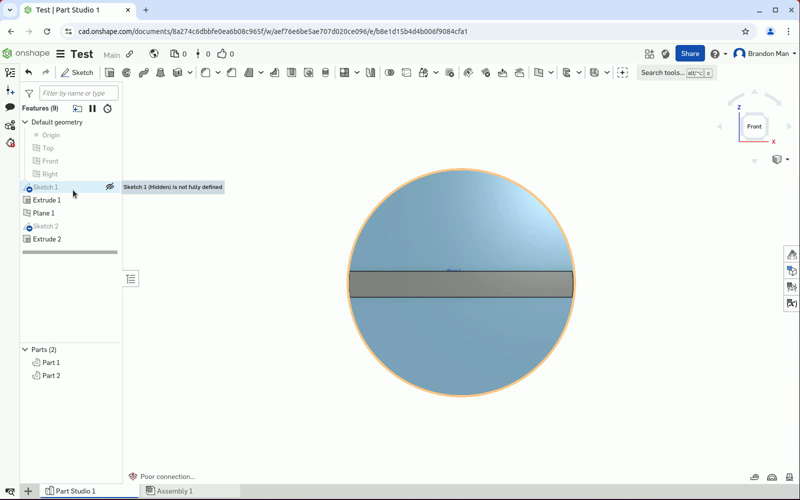
click(73, 189)
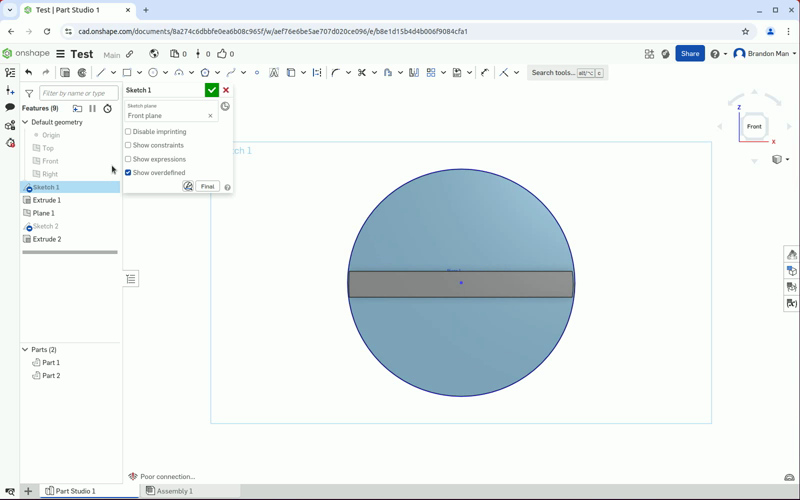
mouse_move(229, 92)
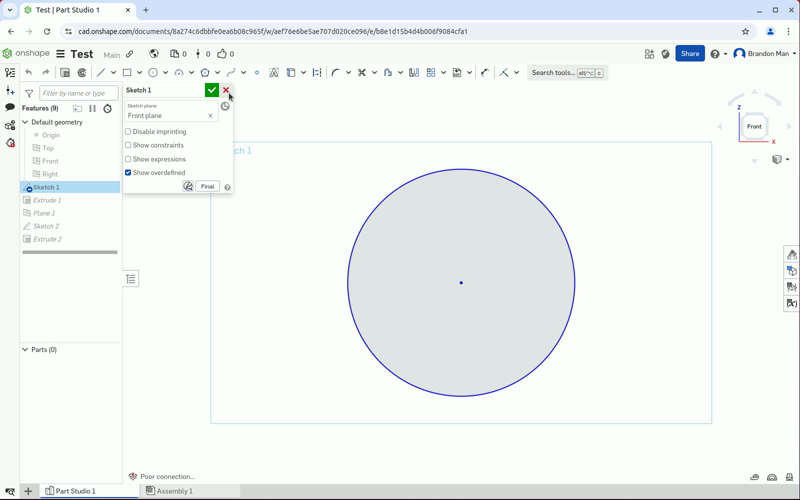
click(229, 92)
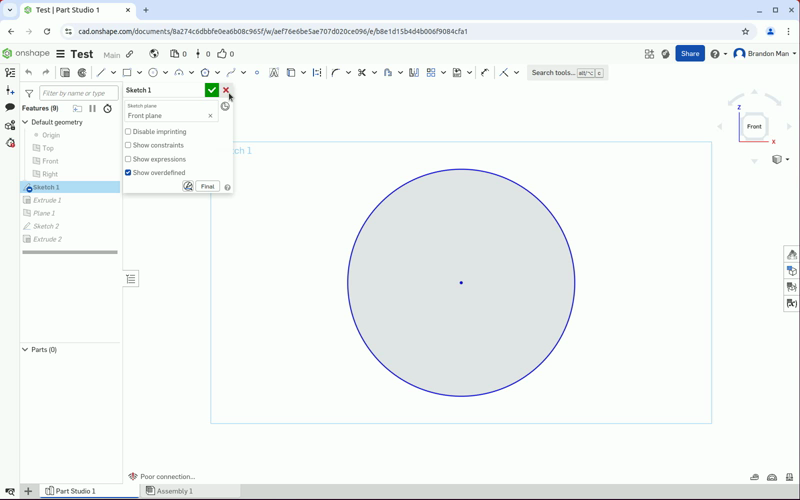
key(shift+s)
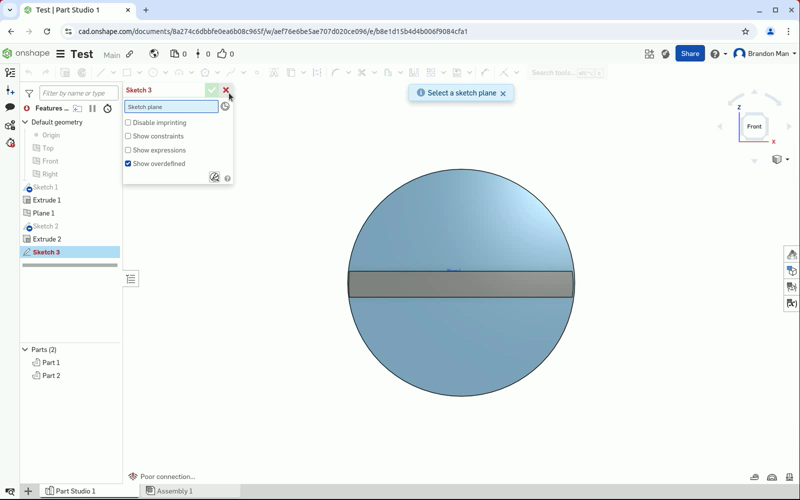
mouse_move(73, 163)
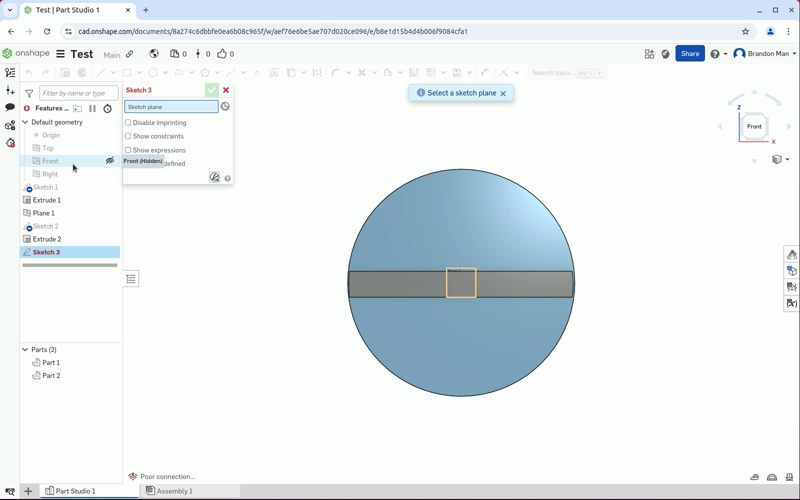
click(73, 163)
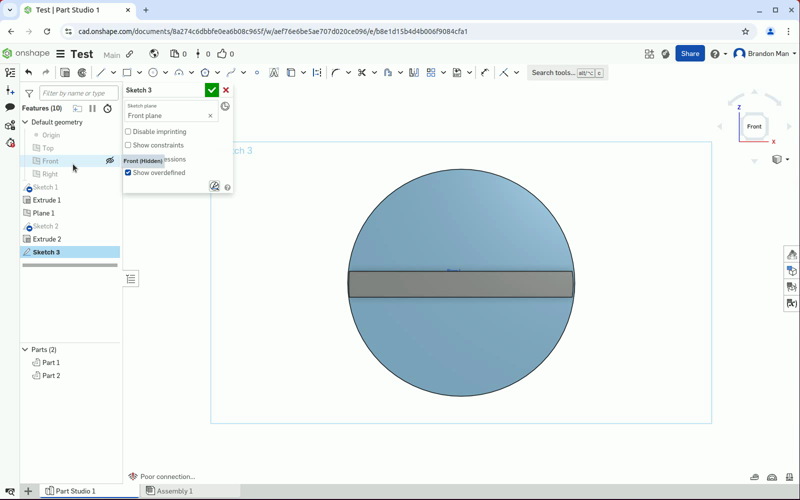
mouse_move(73, 352)
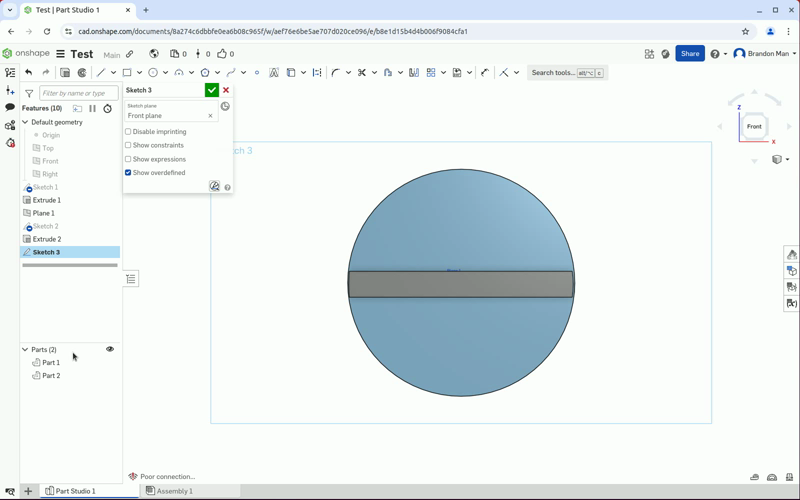
key(y)
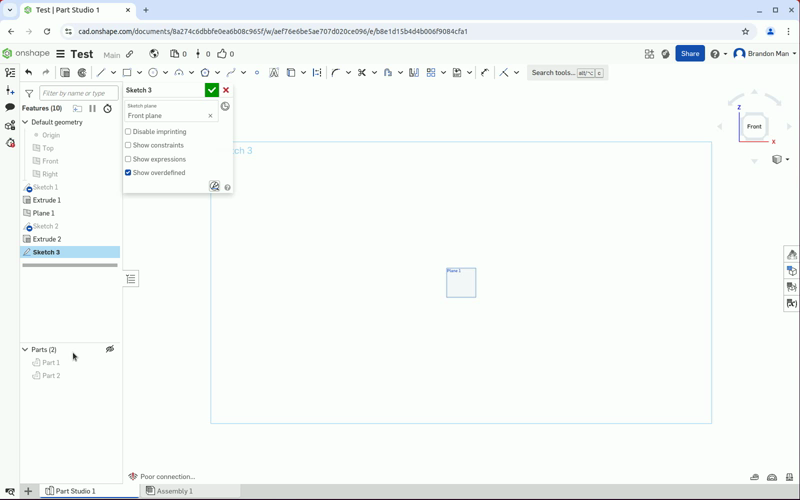
key(a)
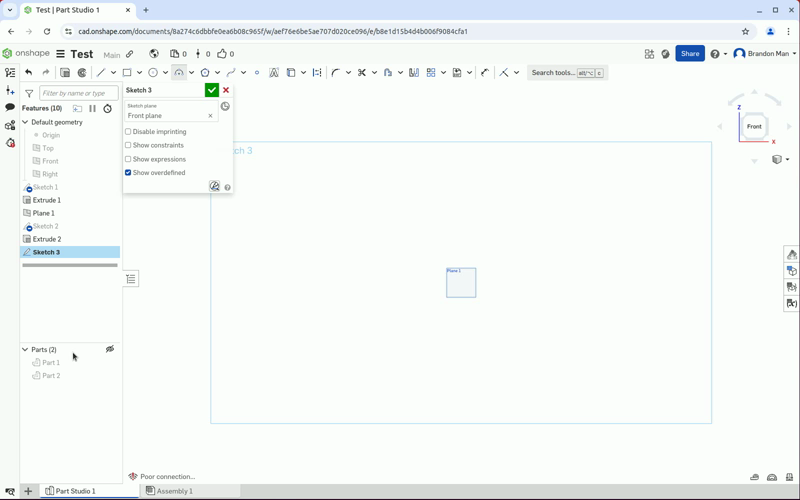
key_down(shift)
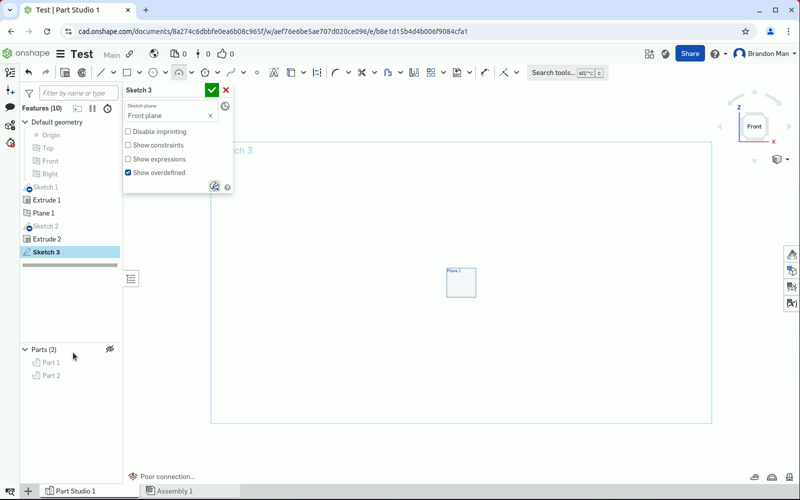
mouse_move(446, 394)
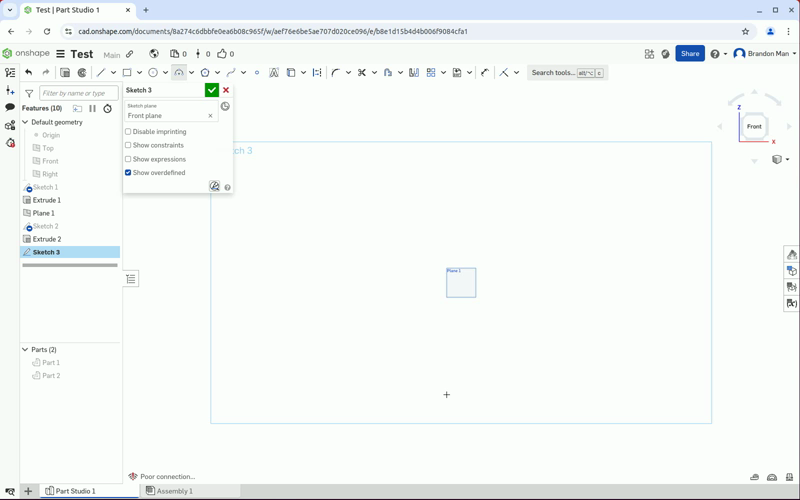
click(446, 394)
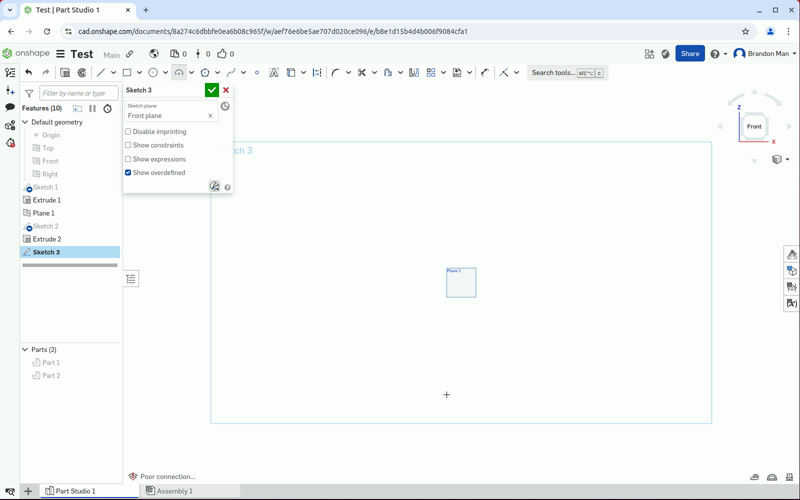
key_up(shift)
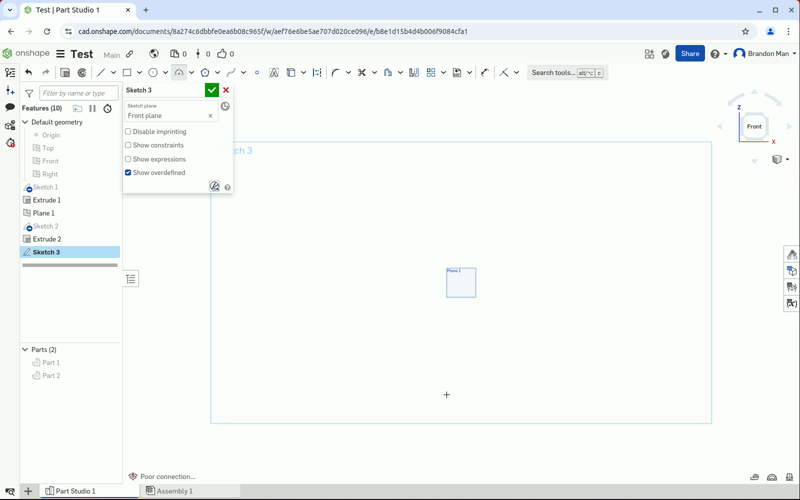
key_down(shift)
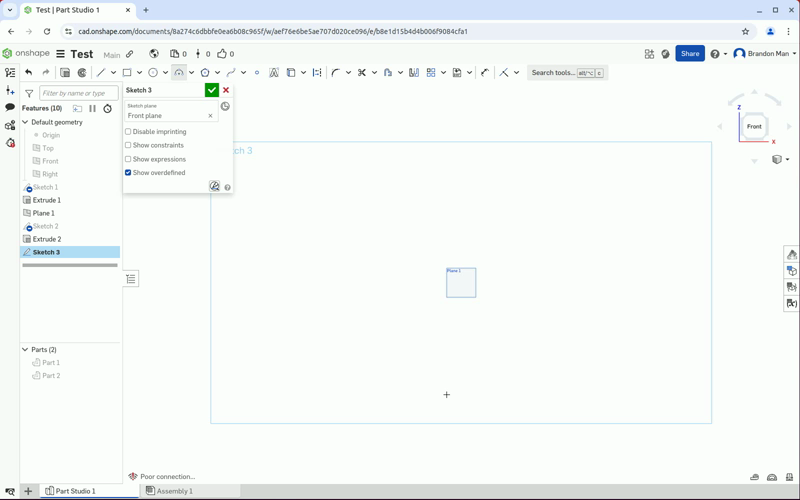
mouse_move(472, 394)
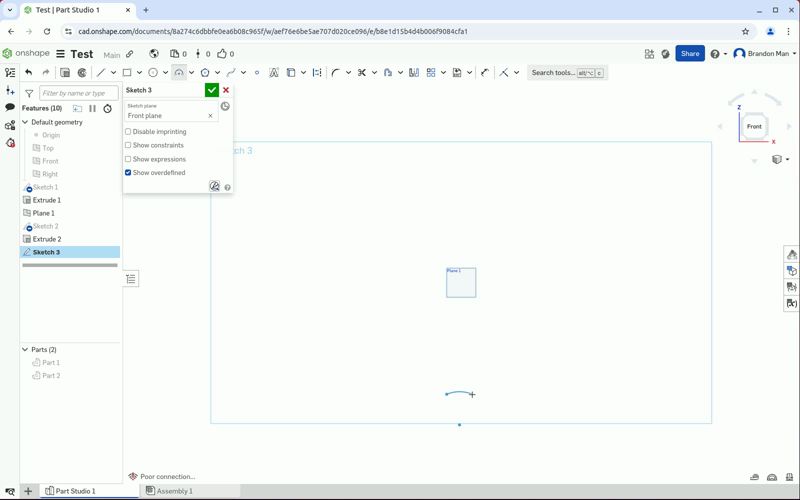
click(472, 394)
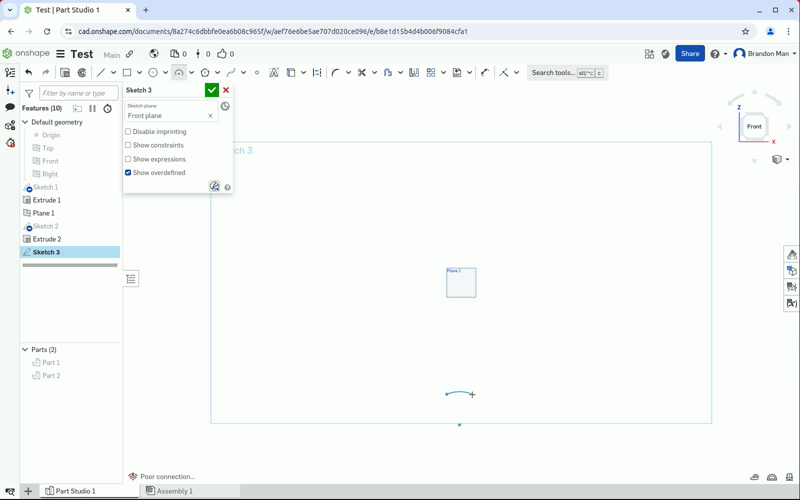
mouse_move(459, 395)
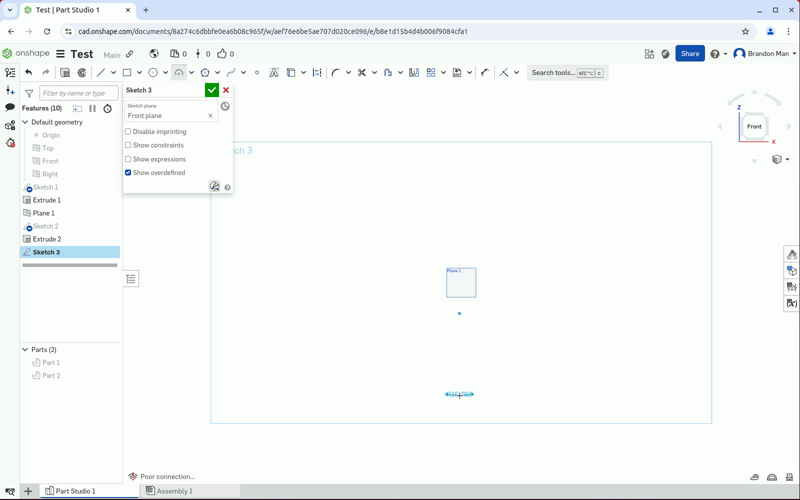
click(459, 395)
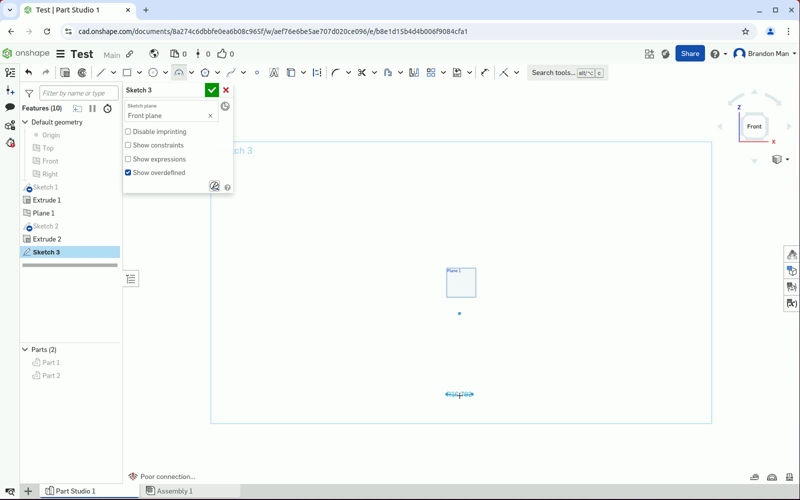
key_up(shift)
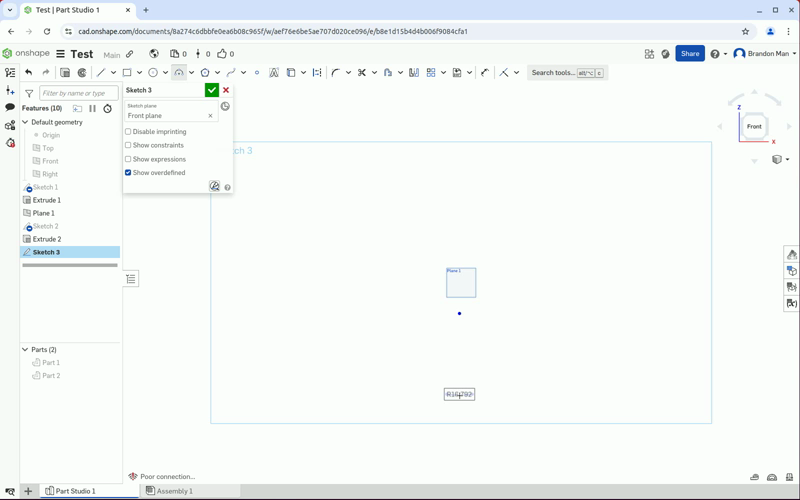
key(esc)
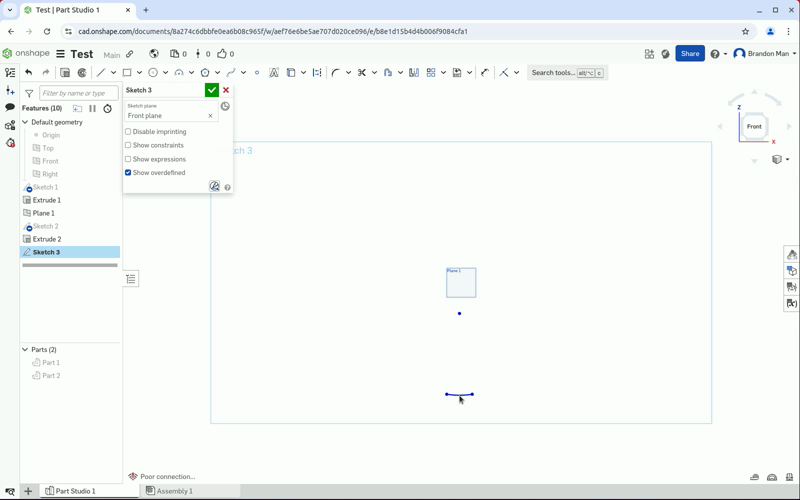
key(l)
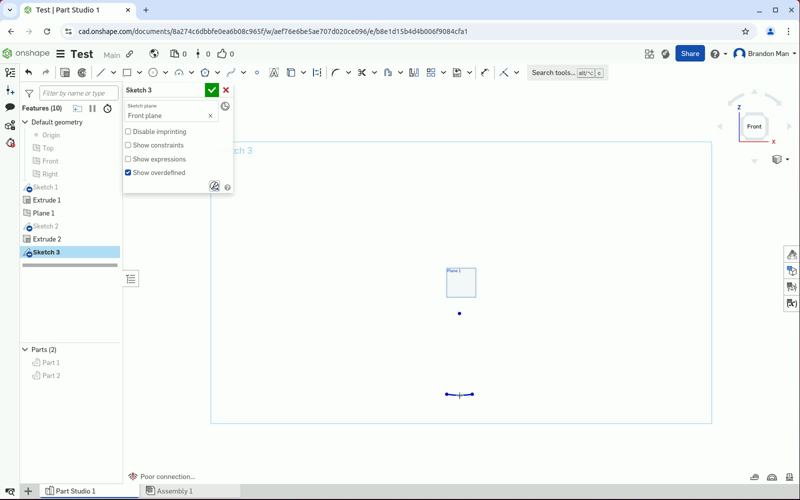
mouse_move(472, 394)
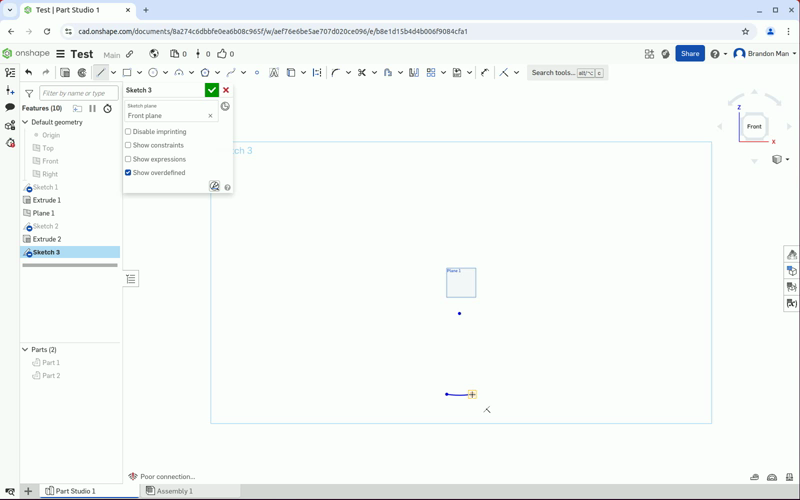
click(472, 394)
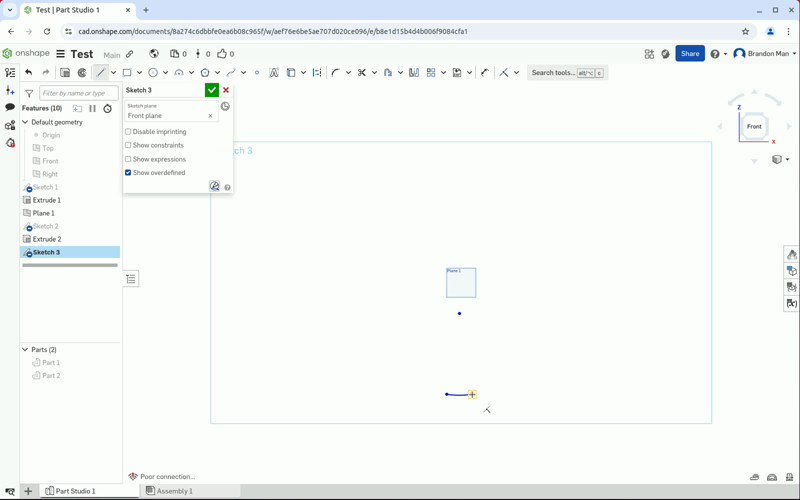
key_down(shift)
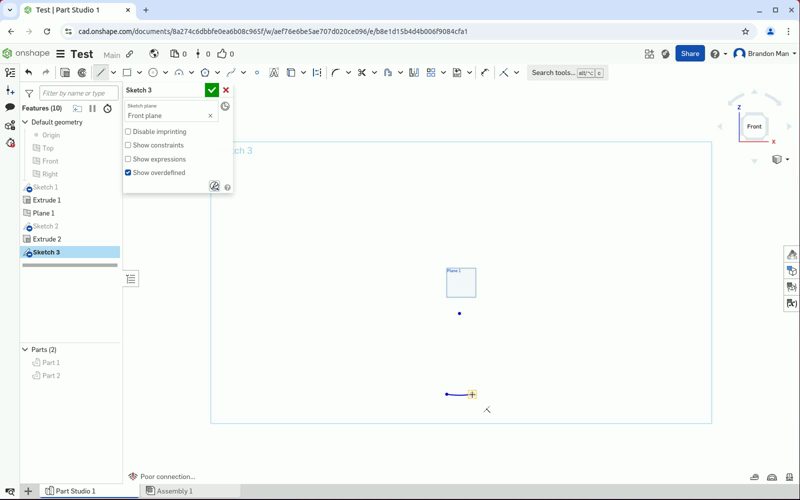
mouse_move(472, 171)
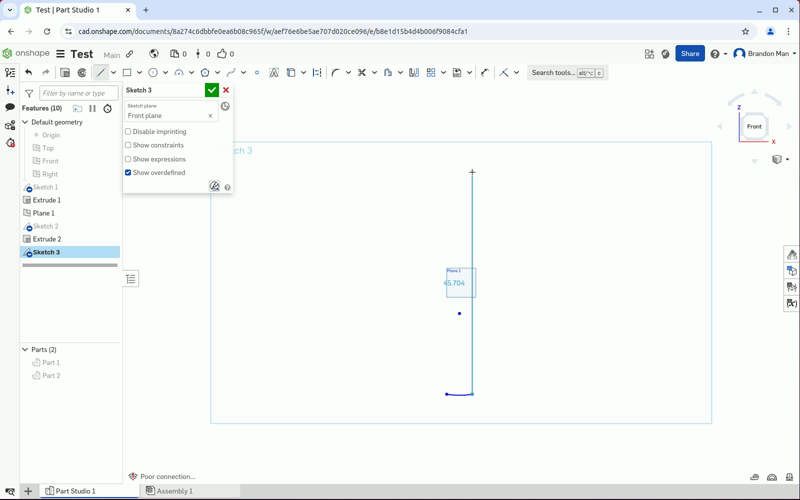
click(472, 171)
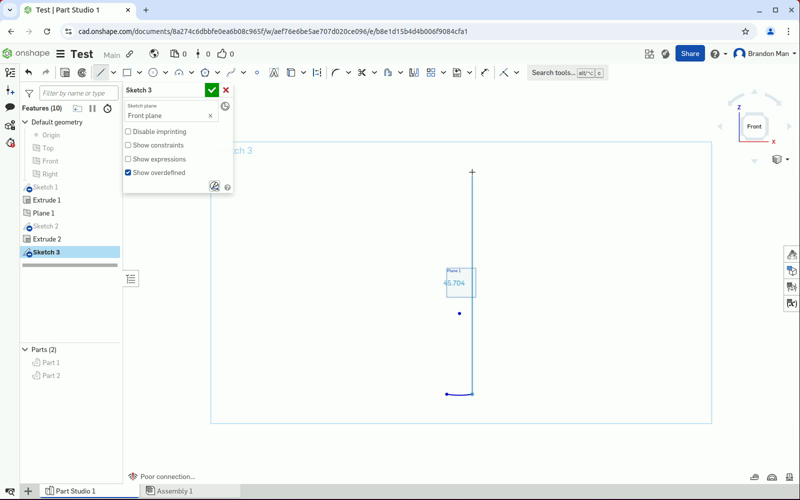
key_up(shift)
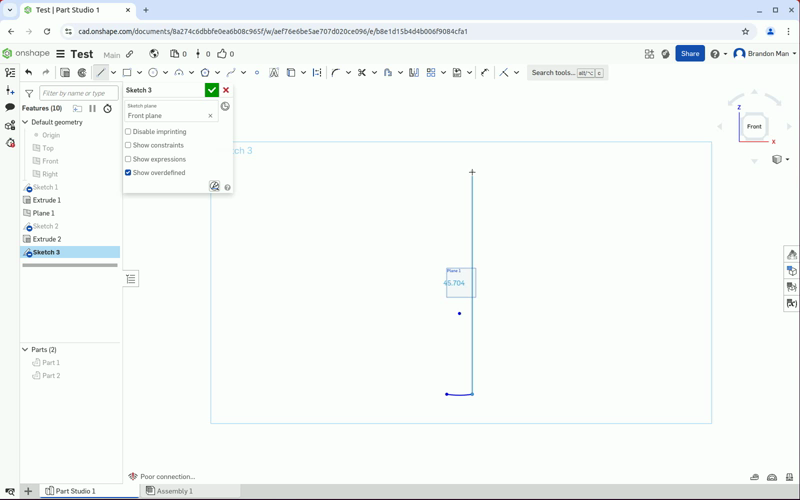
key(esc)
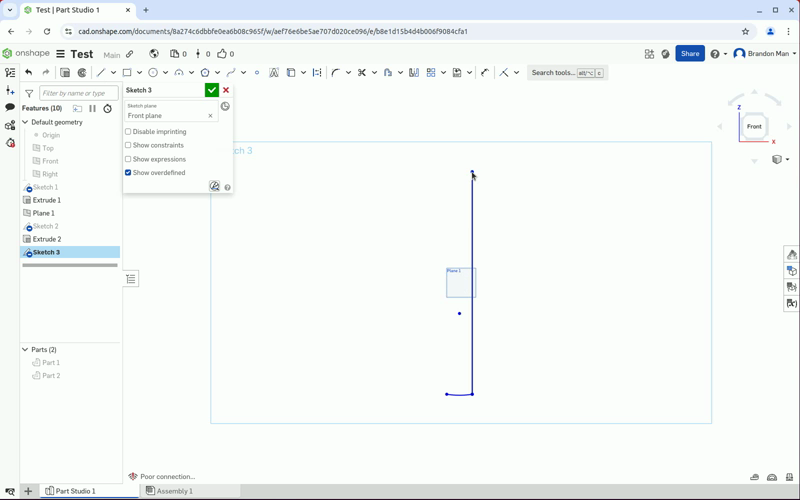
key(a)
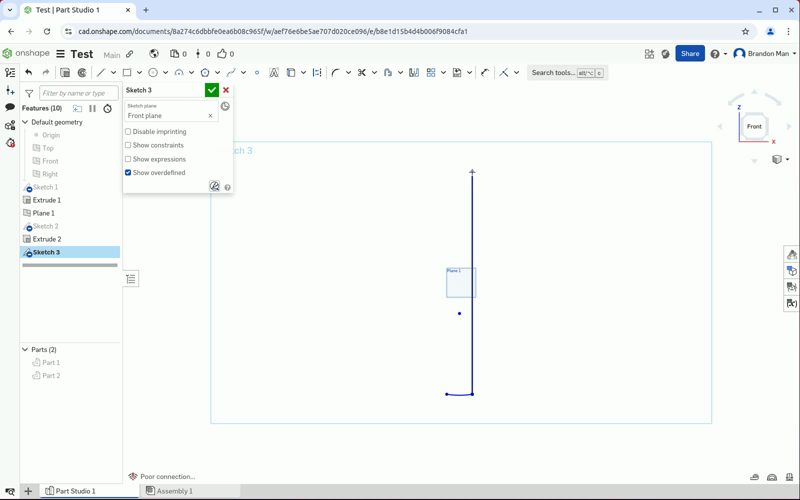
mouse_move(472, 171)
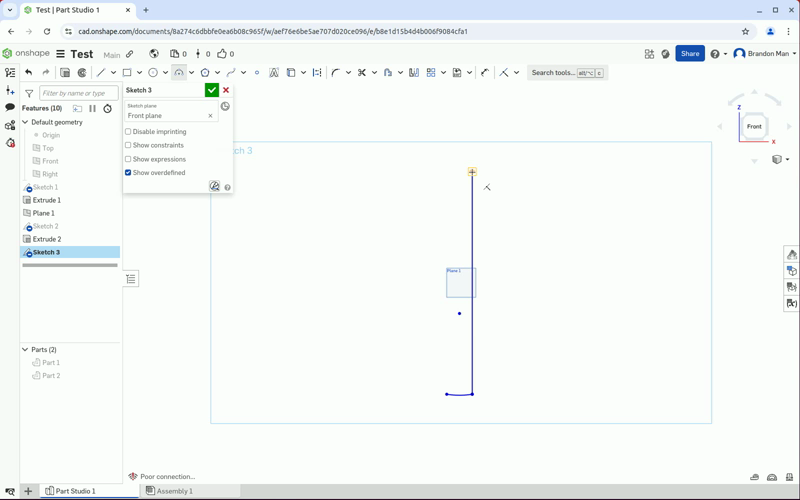
click(472, 171)
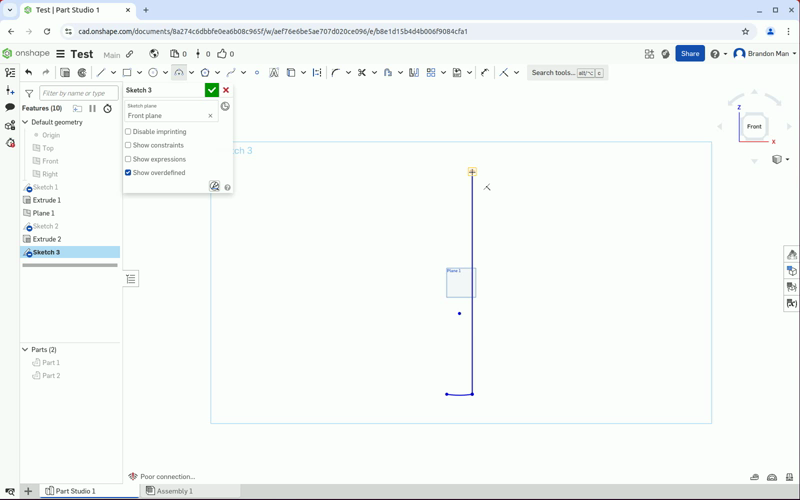
key_down(shift)
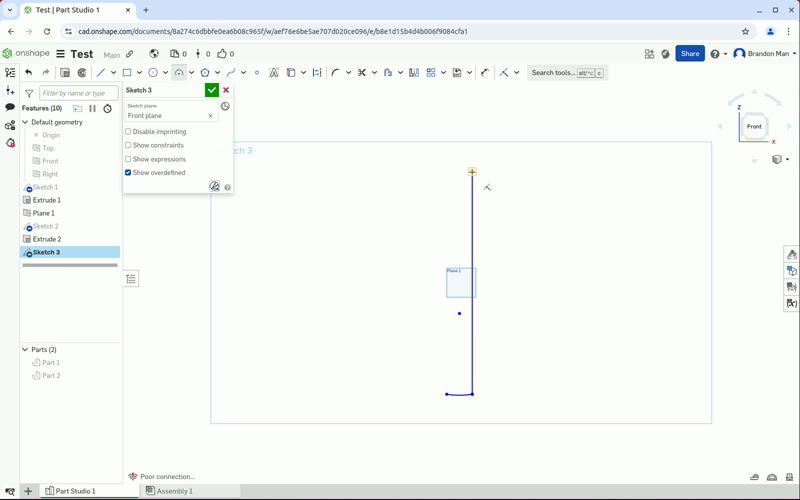
mouse_move(446, 171)
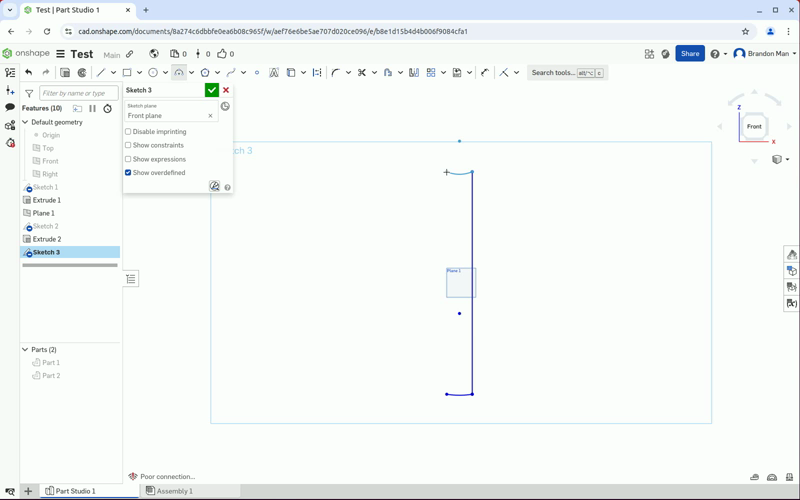
click(446, 171)
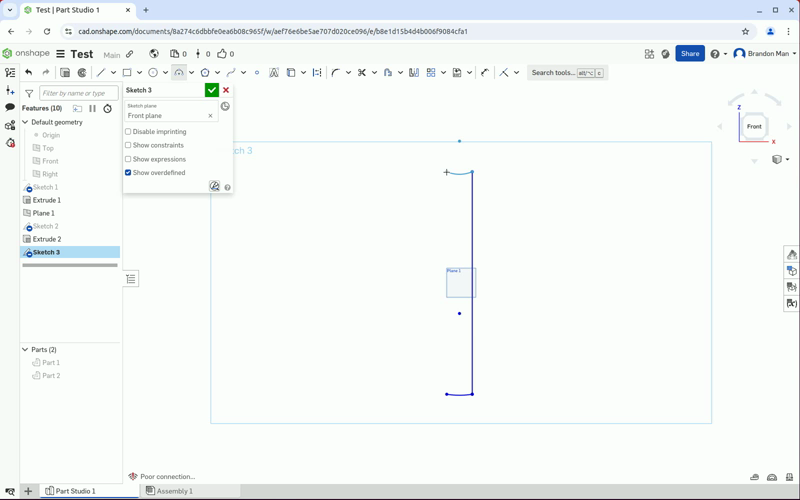
mouse_move(459, 170)
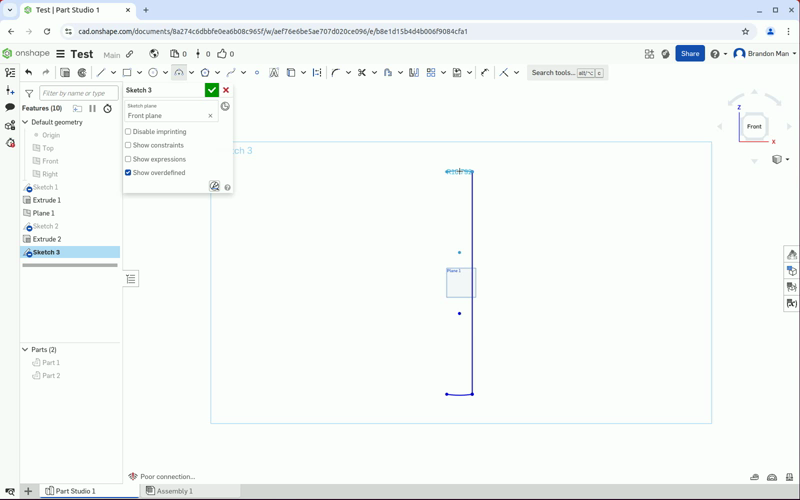
click(459, 170)
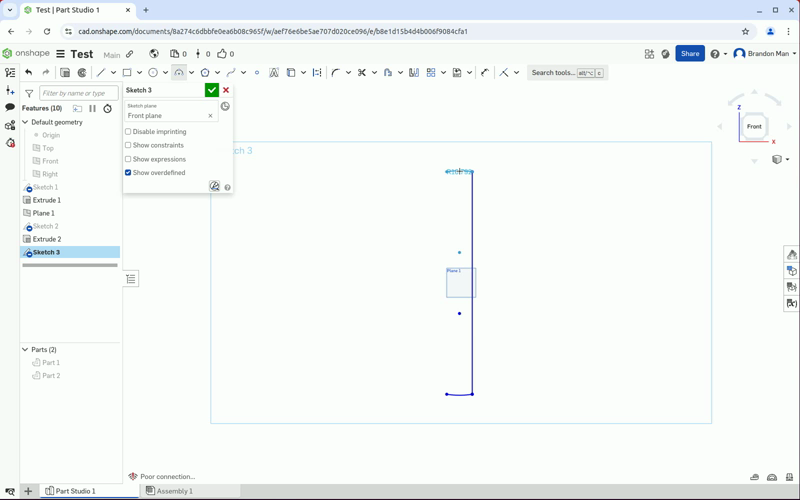
key_up(shift)
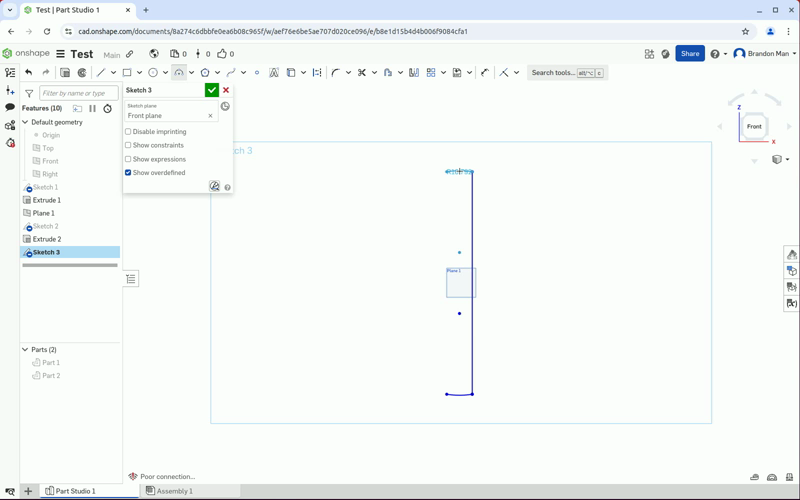
key(esc)
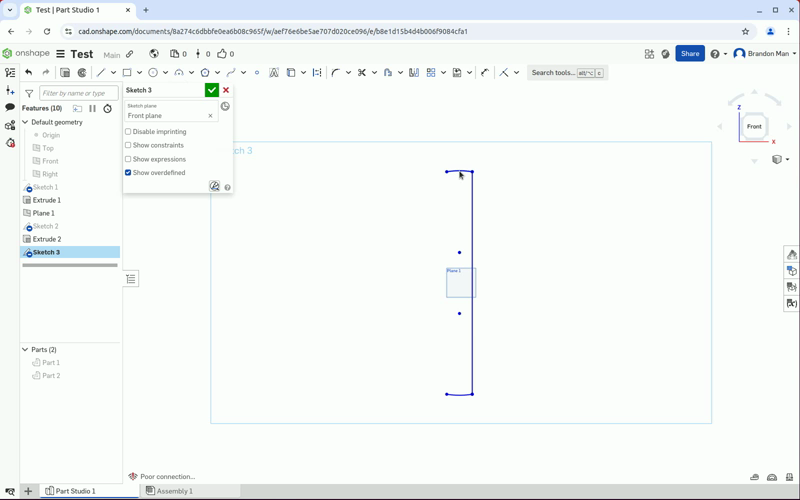
key(l)
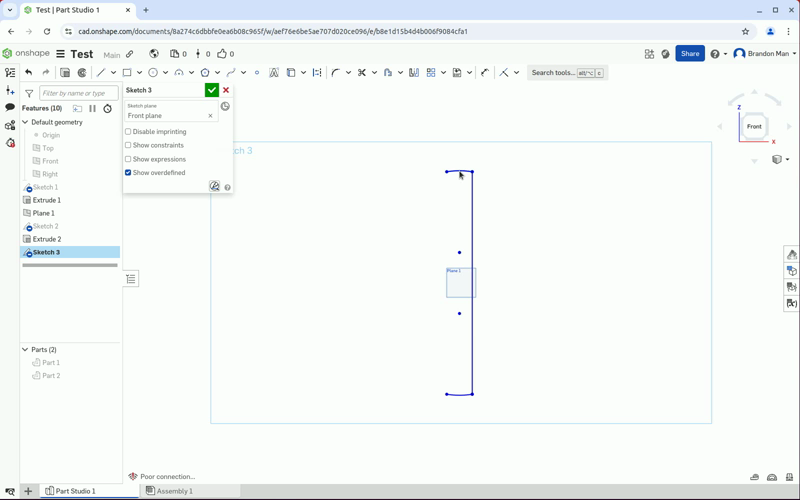
mouse_move(446, 171)
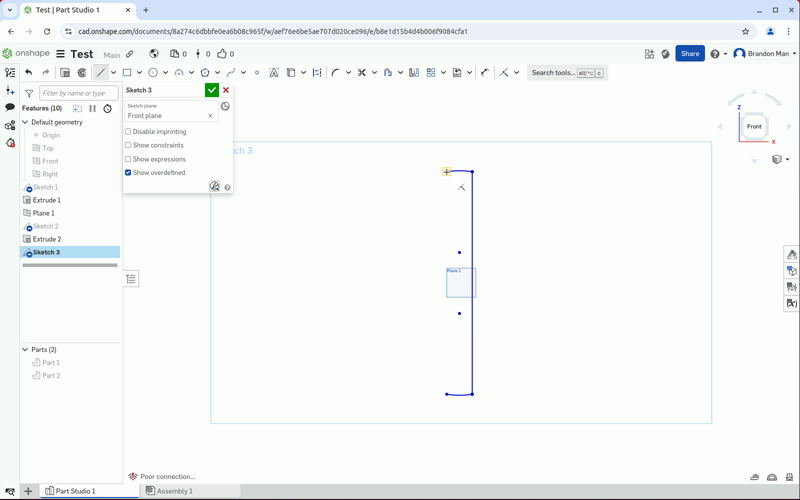
click(446, 171)
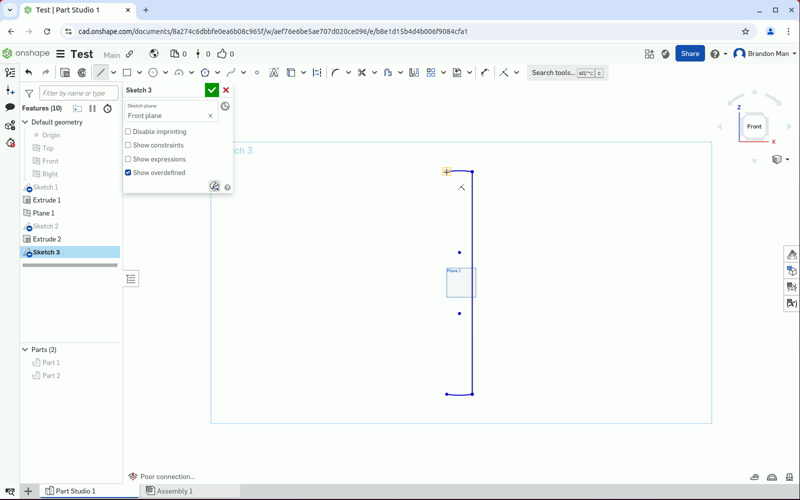
key_down(shift)
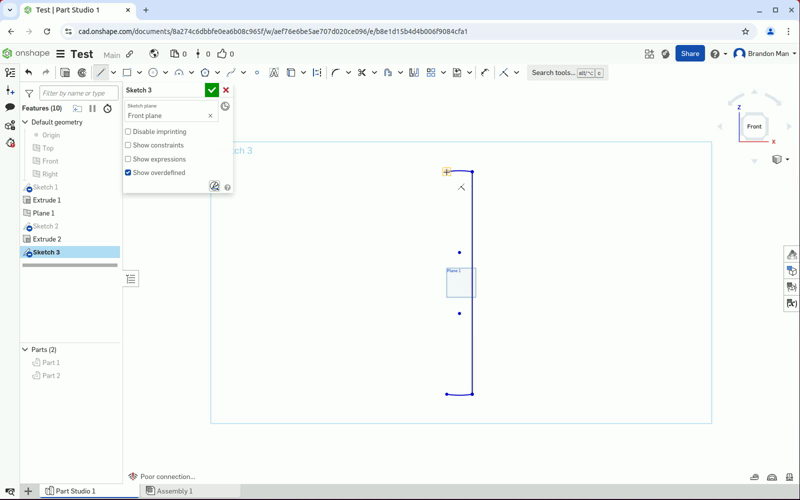
mouse_move(446, 394)
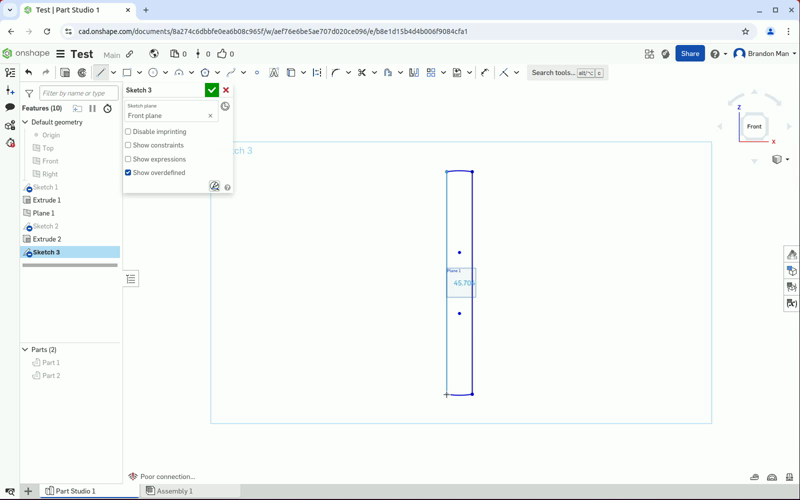
key_up(shift)
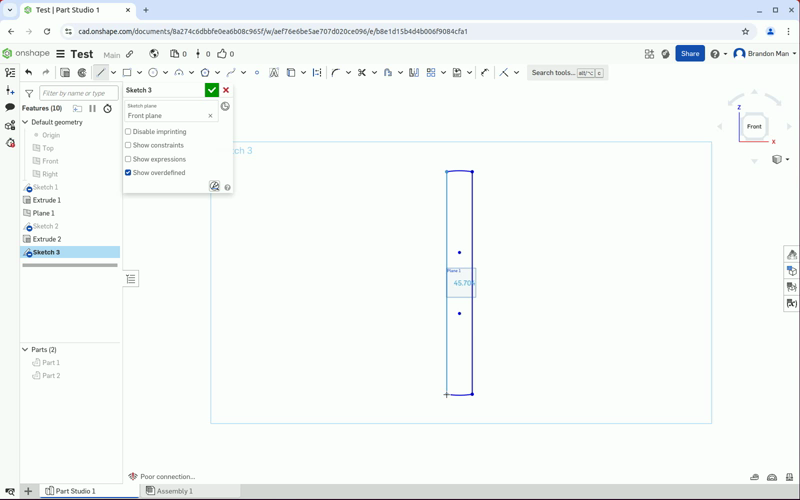
click(446, 394)
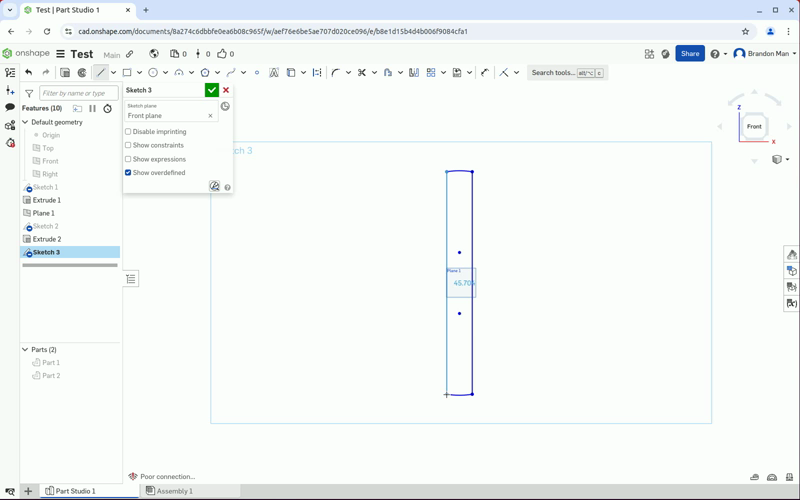
key(esc)
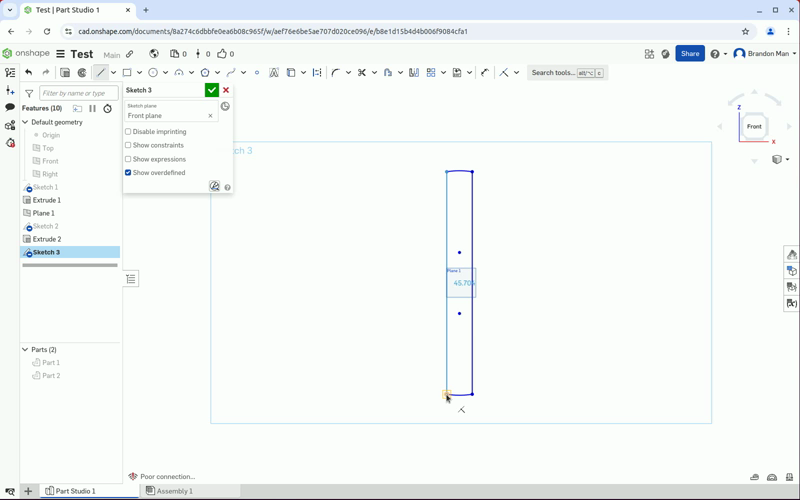
mouse_move(457, 317)
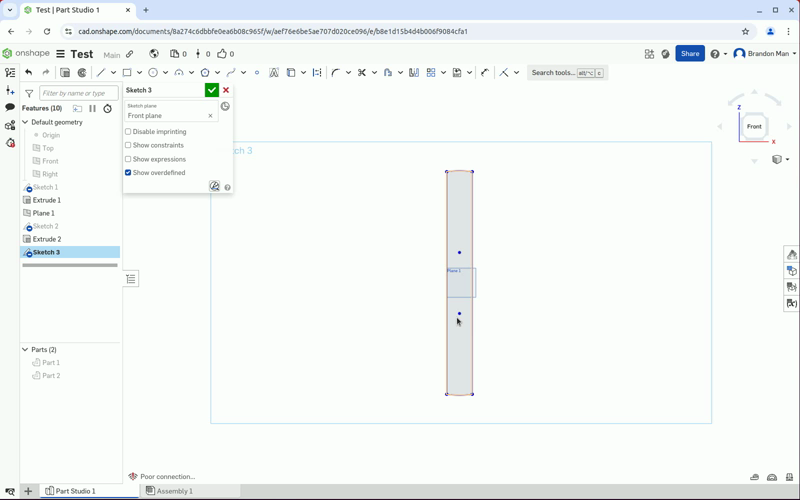
click(457, 317)
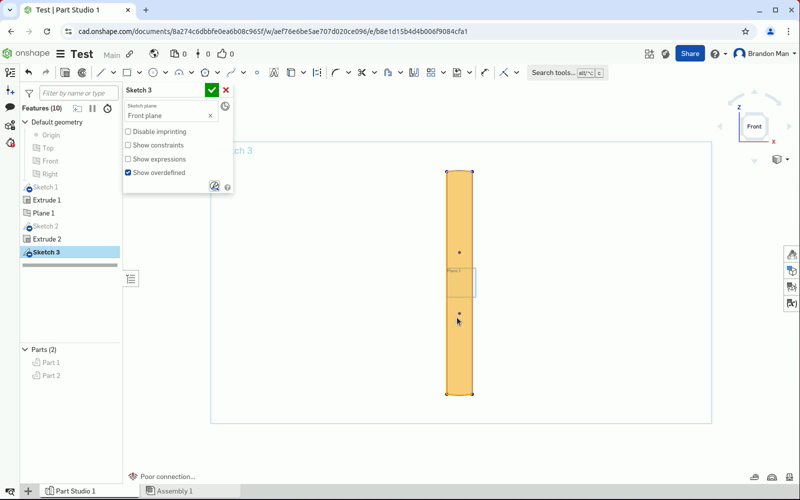
mouse_move(73, 352)
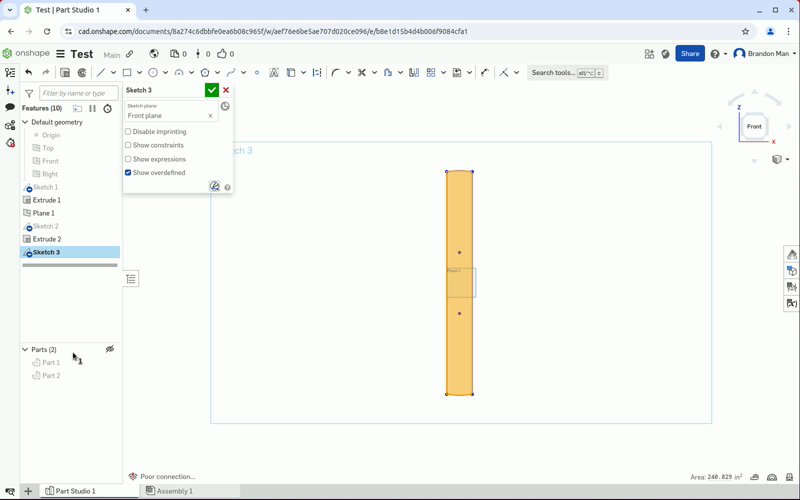
key(shift+y)
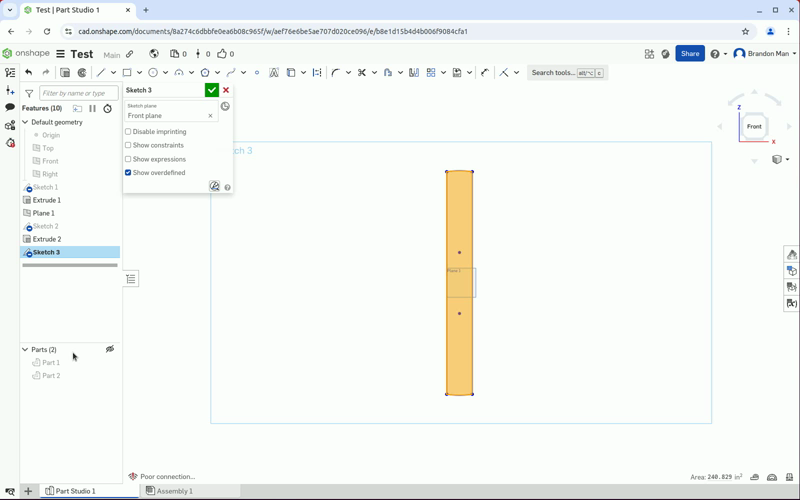
key(shift+e)
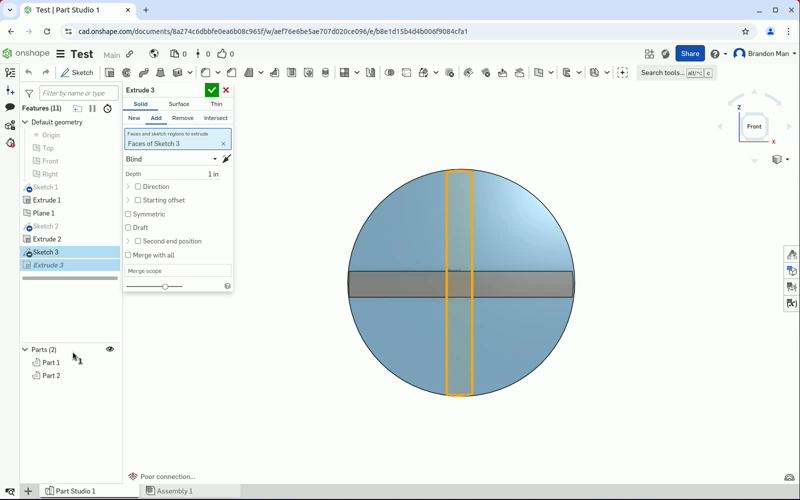
mouse_move(143, 106)
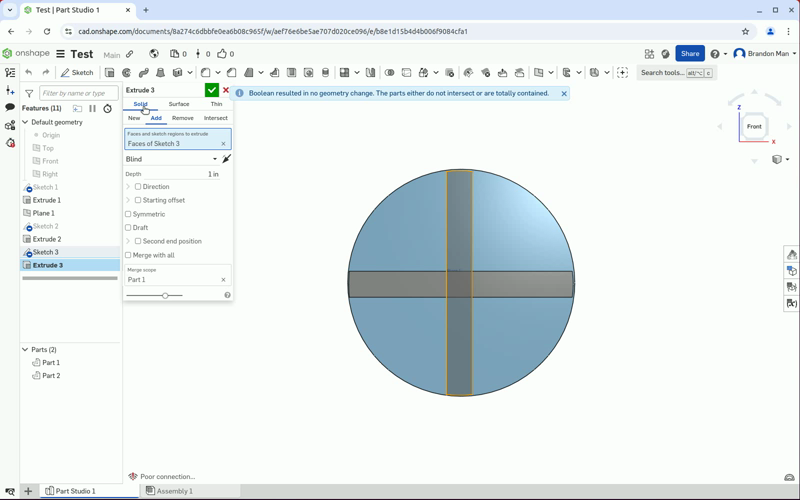
click(143, 106)
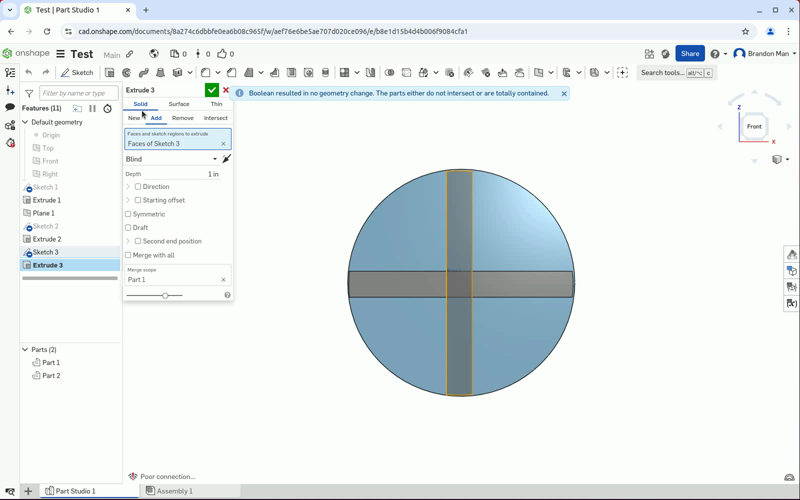
mouse_move(137, 120)
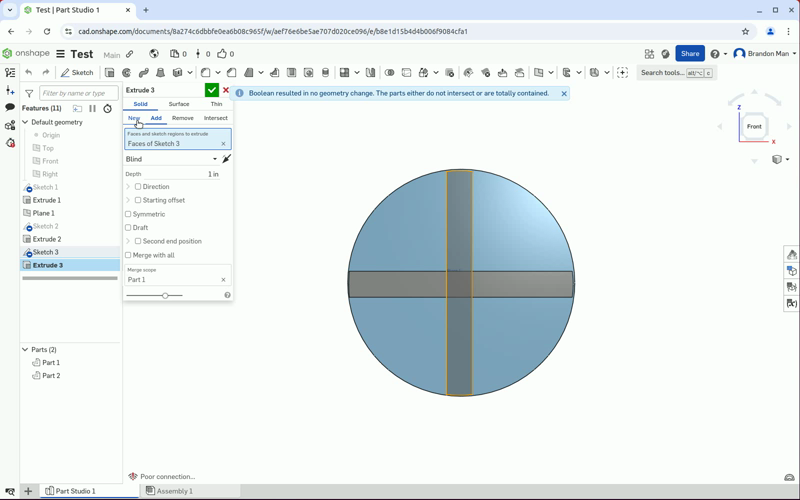
click(137, 120)
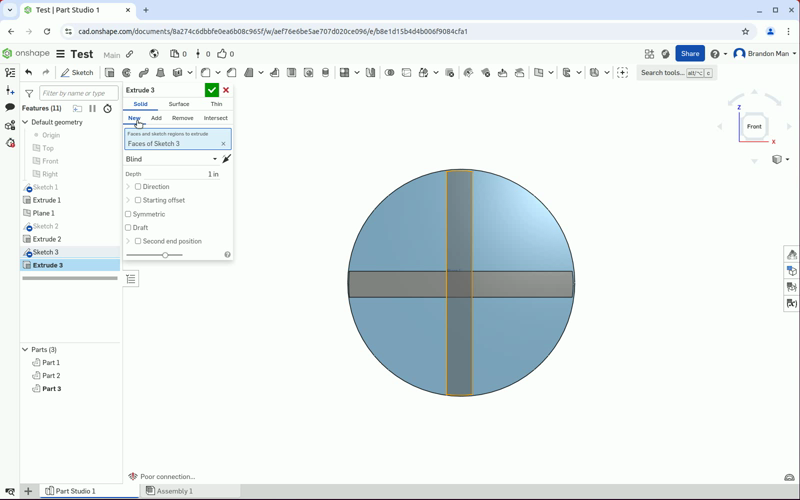
key(tab, 4)
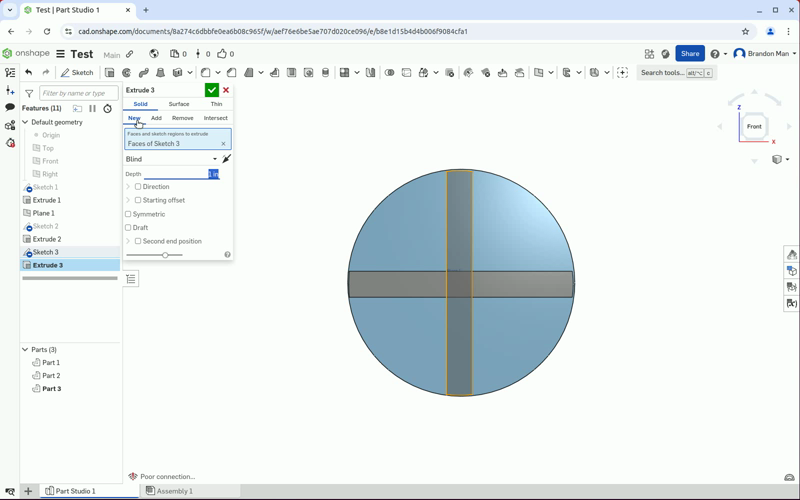
text(-4.574)
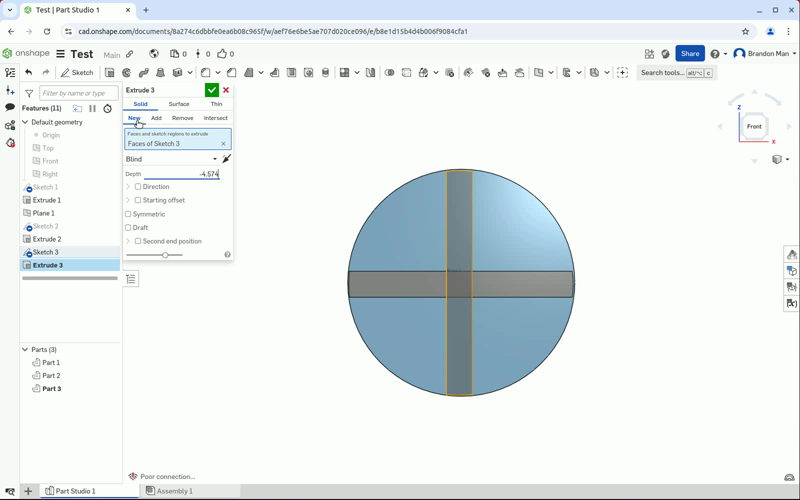
key(enter)
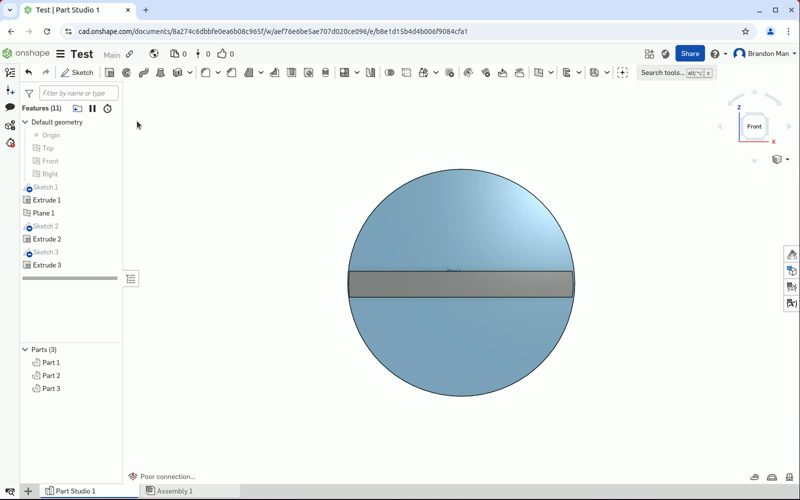
key(shift+h)
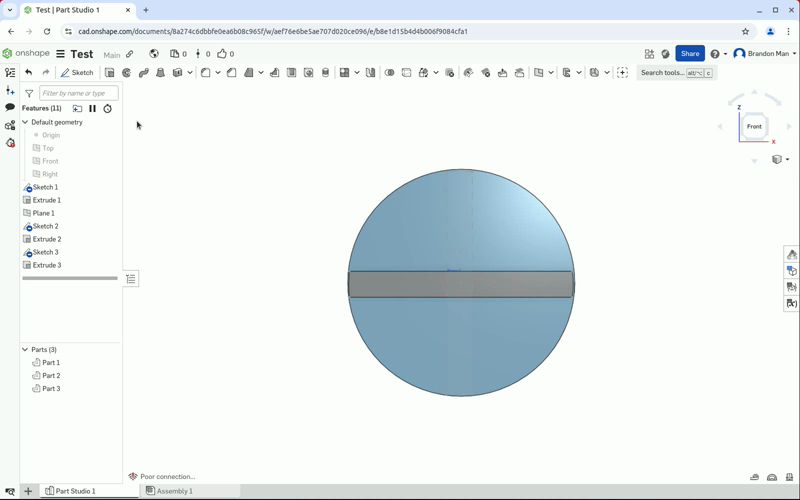
key(shift+h)
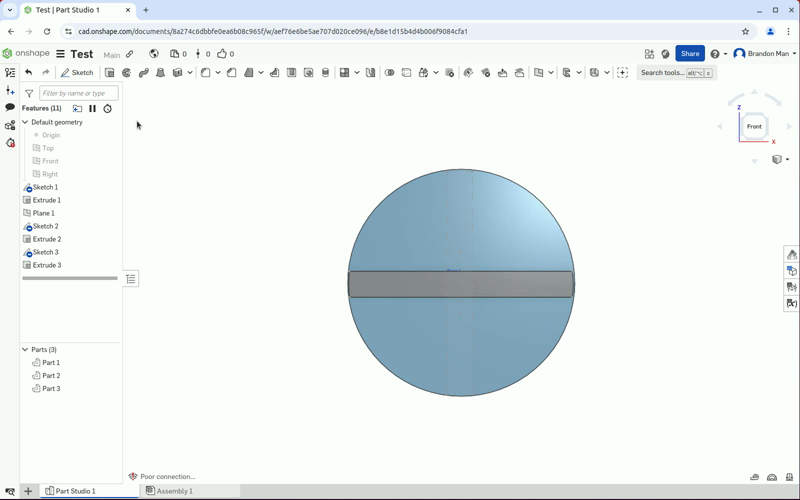
key(shift+7)
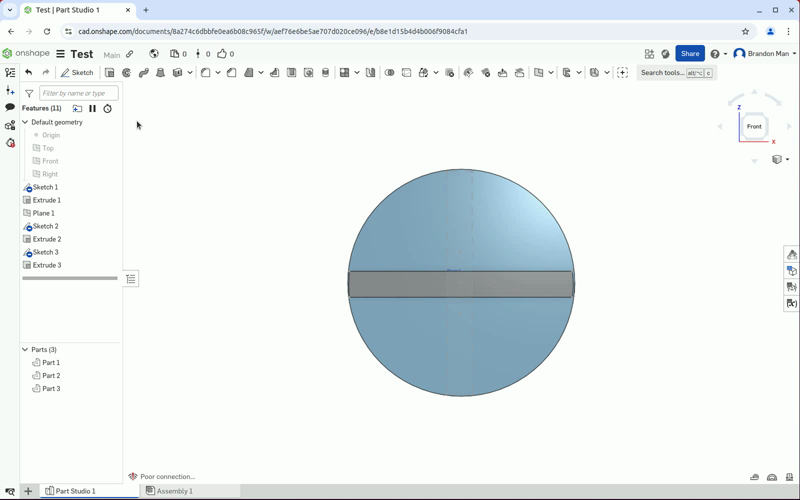
key(left, 2)
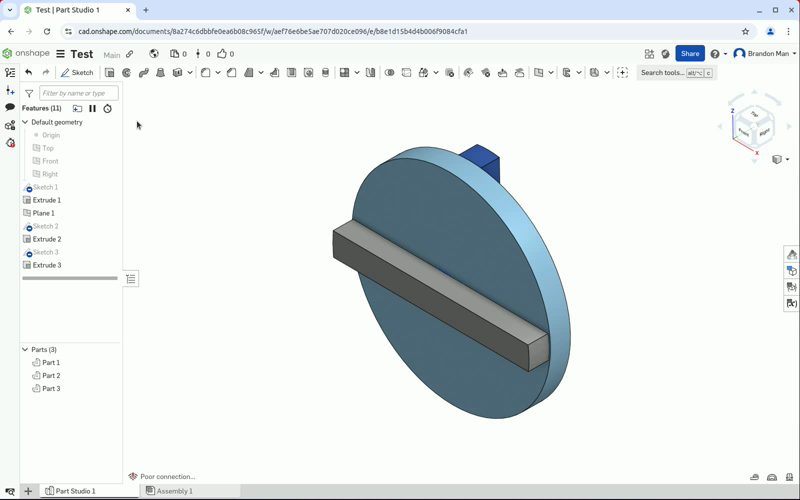
key(down, 2)
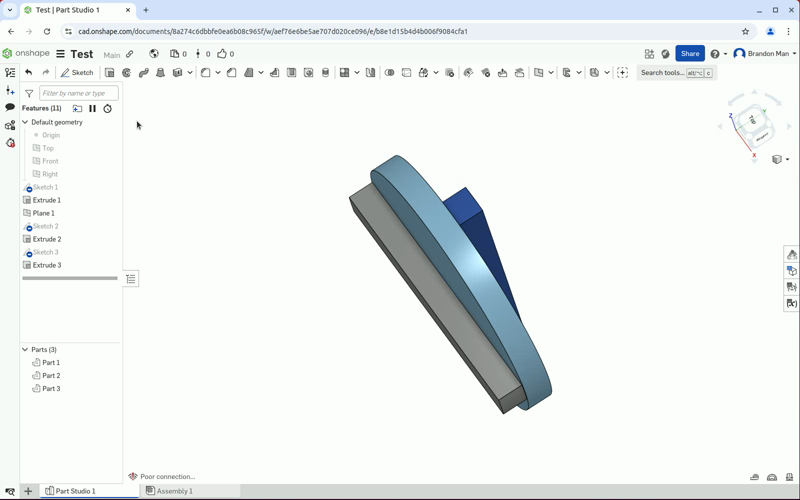
key(up, 2)
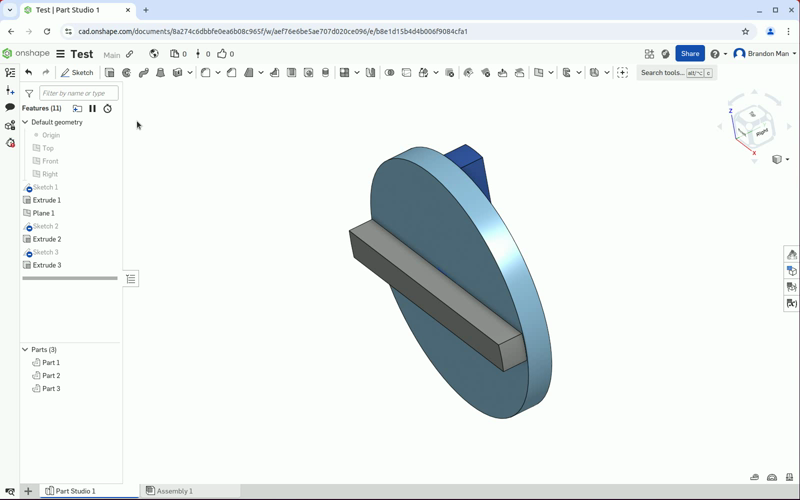
key(right, 2)
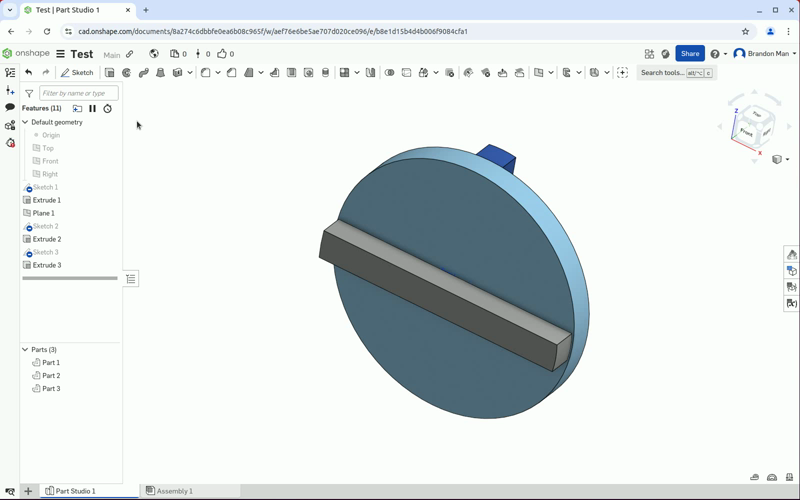
mouse_move(73, 189)
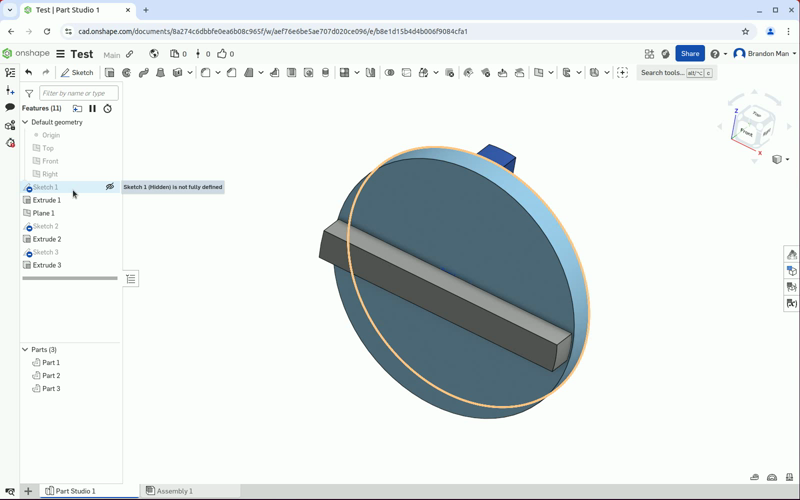
click(73, 189)